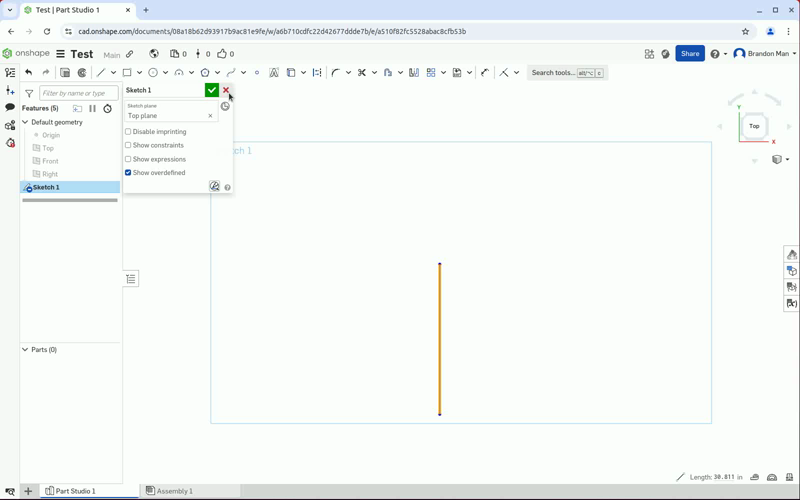
key(shift+h)
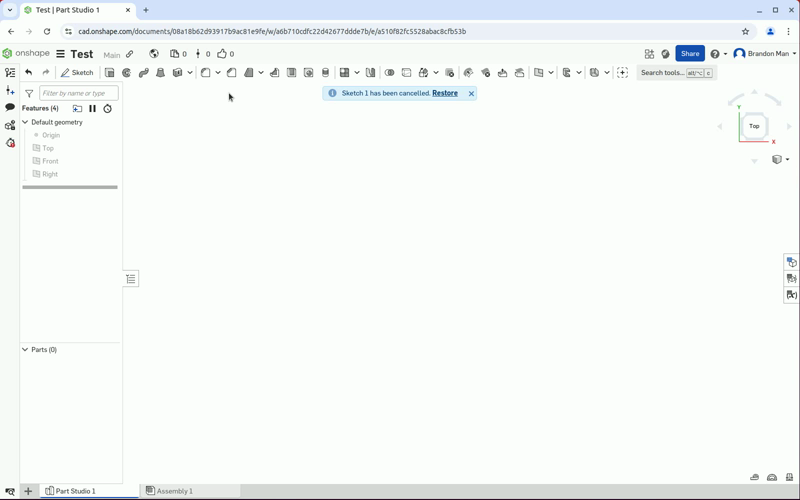
mouse_move(73, 352)
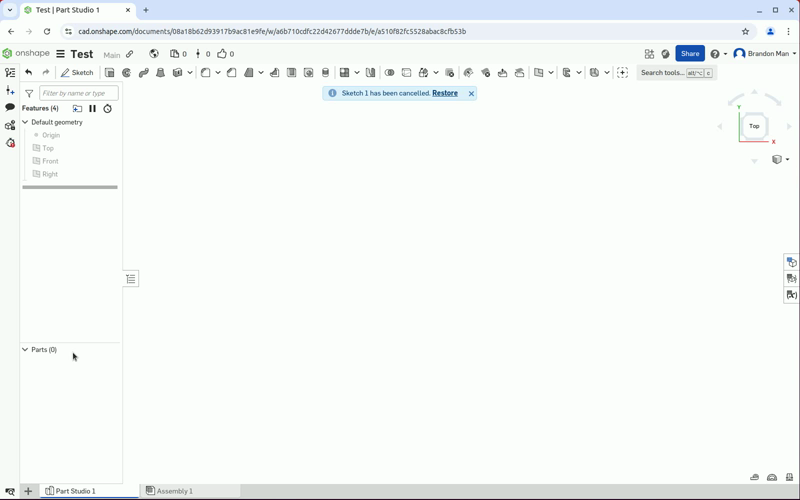
key(y)
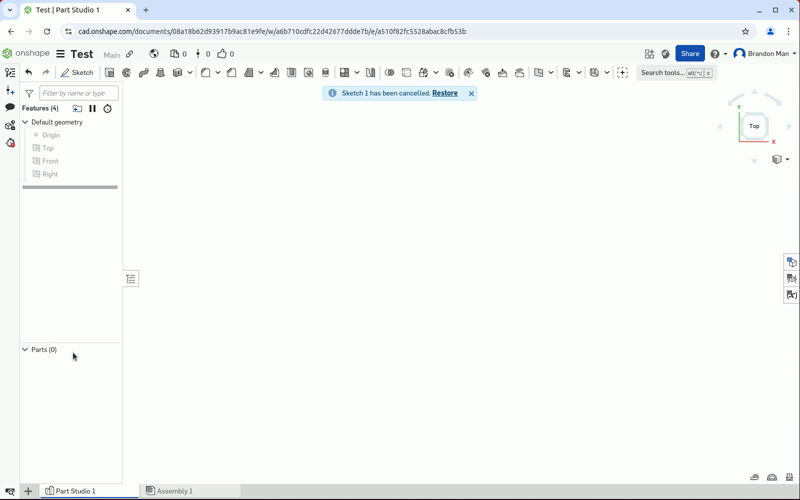
key(shift+p)
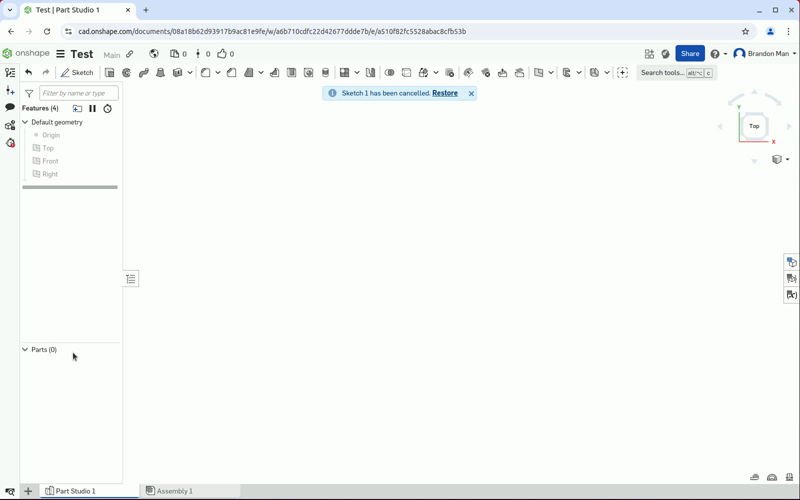
key(space)
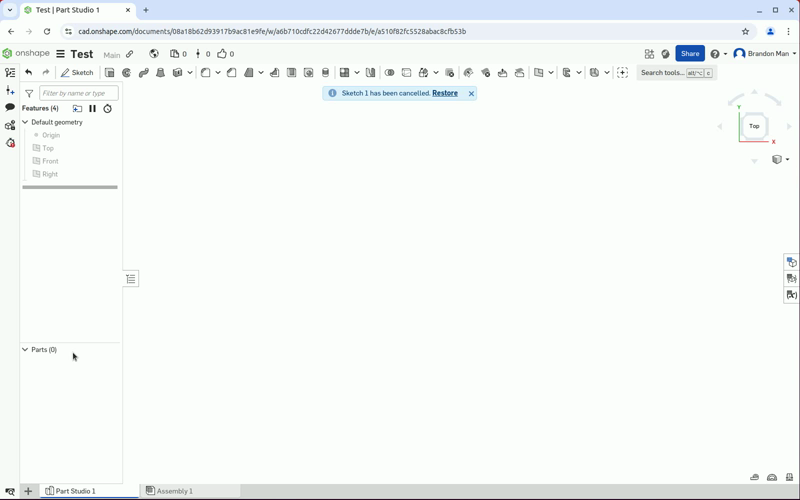
key_down(shift)
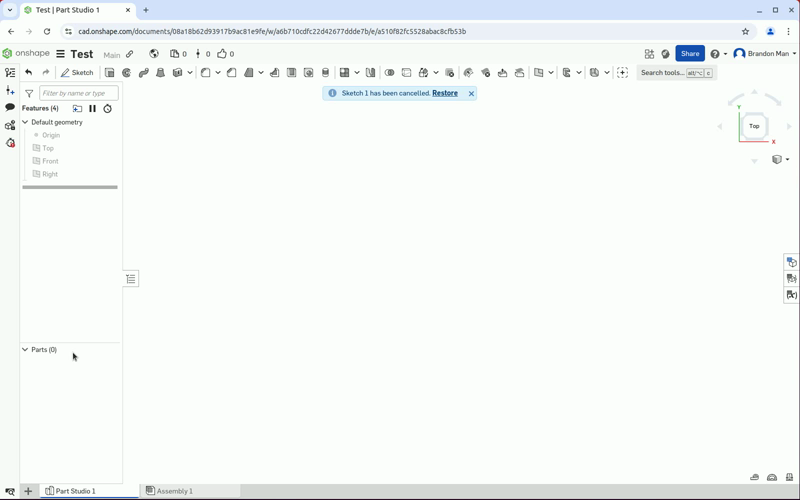
key(up)
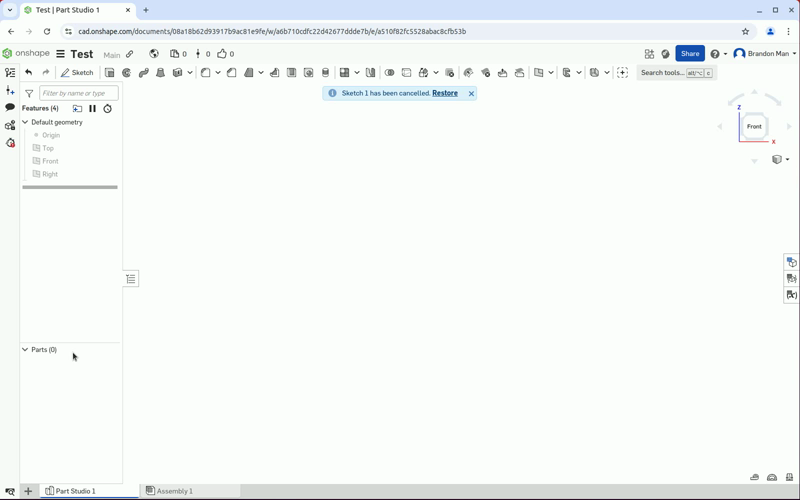
key_up(shift)
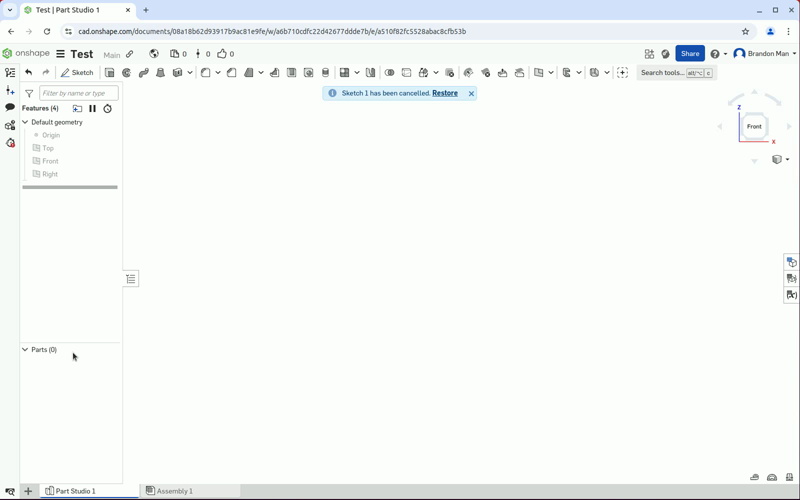
mouse_move(73, 352)
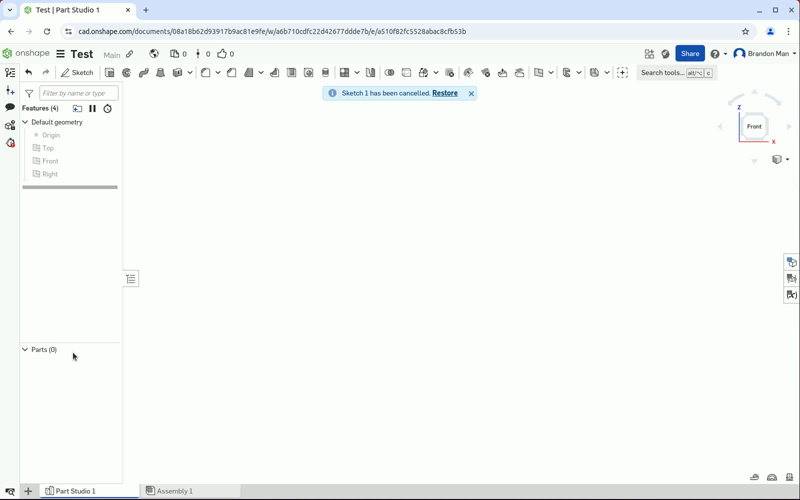
key(shift+y)
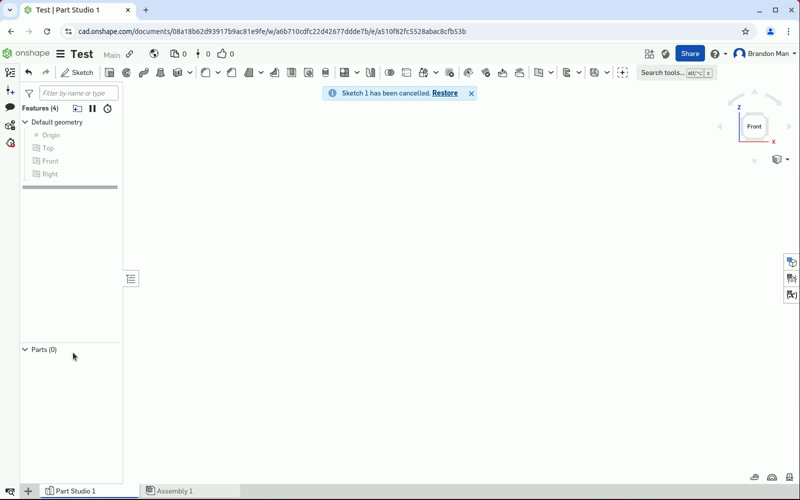
key(shift+s)
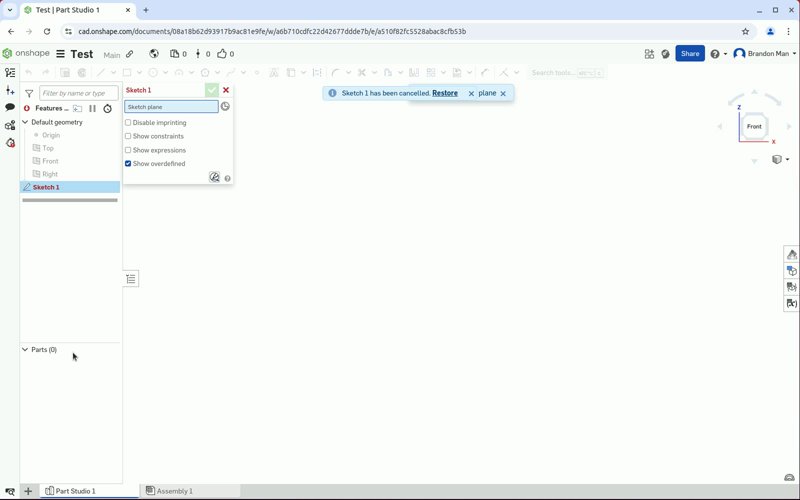
mouse_move(73, 163)
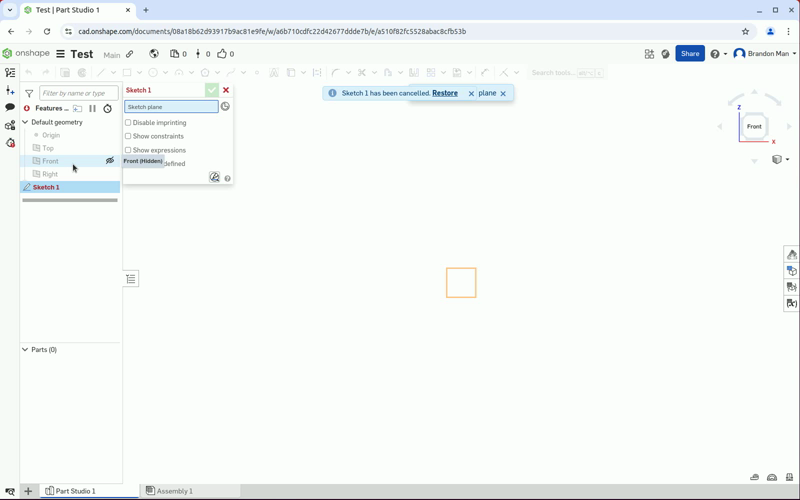
click(73, 163)
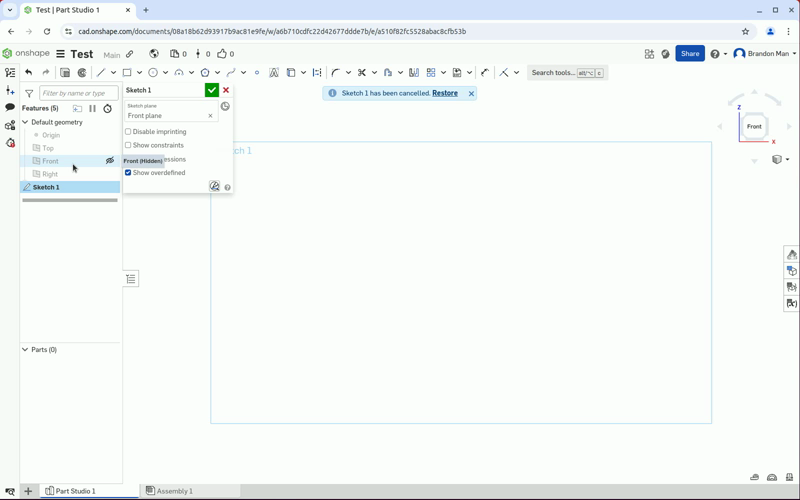
mouse_move(73, 352)
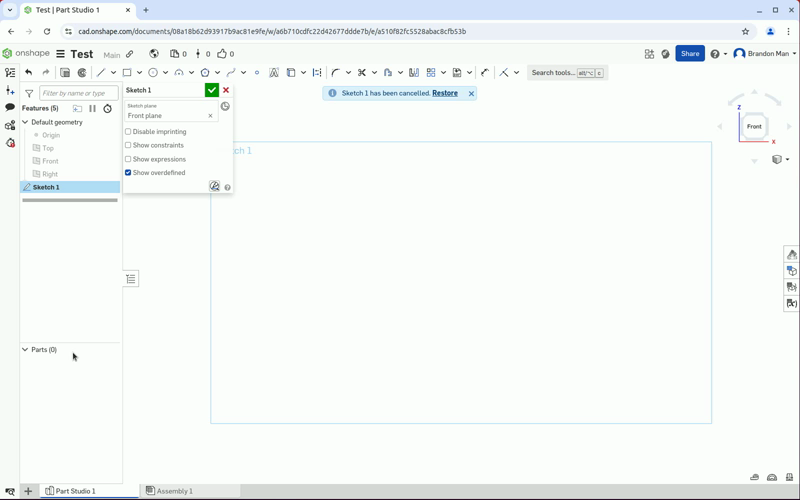
key(y)
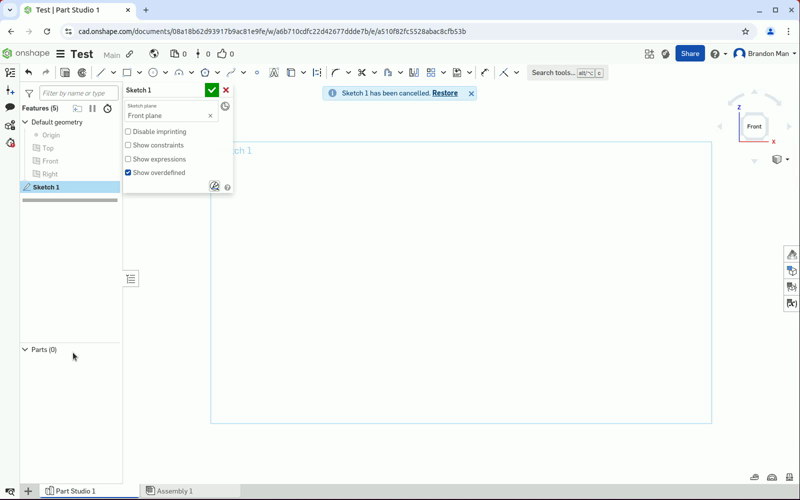
key(l)
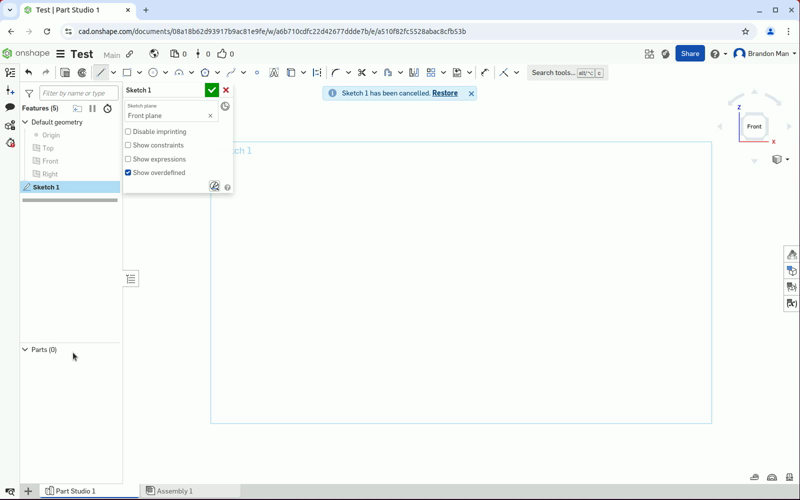
key_down(shift)
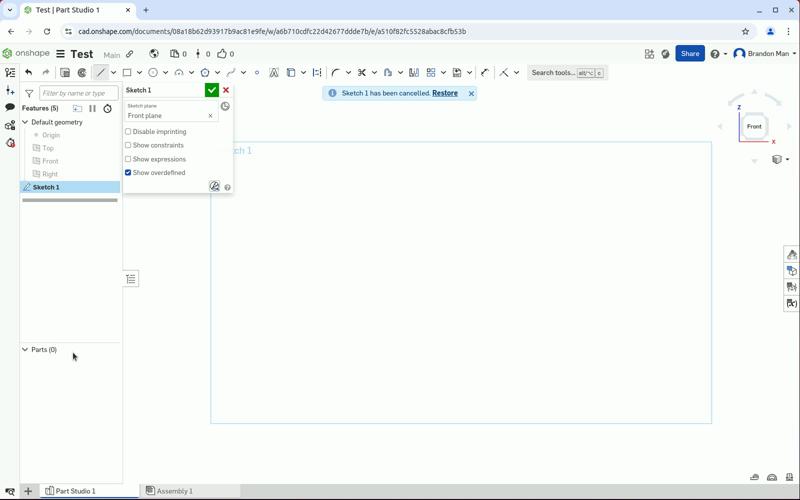
mouse_move(460, 282)
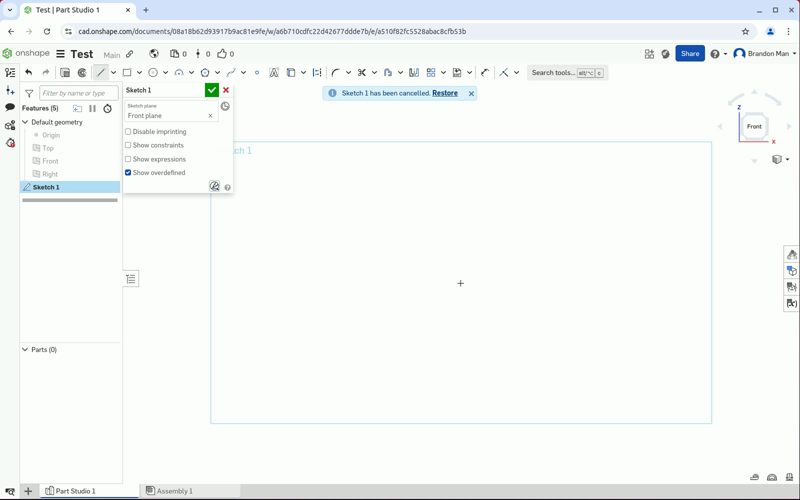
click(460, 282)
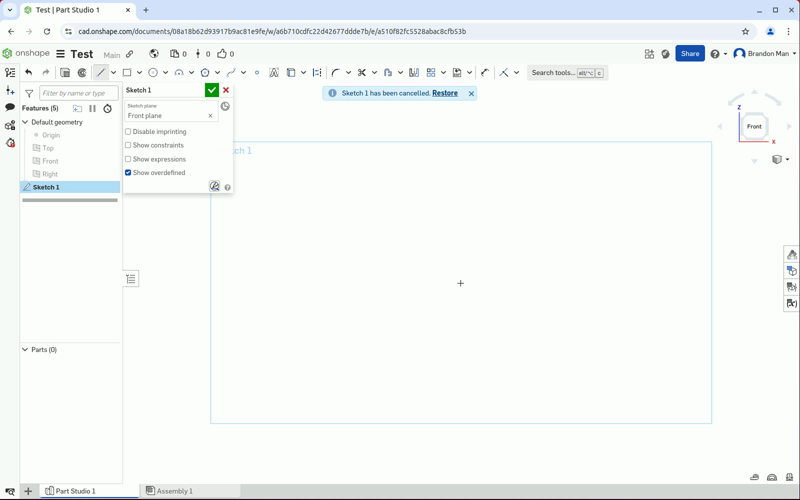
key_up(shift)
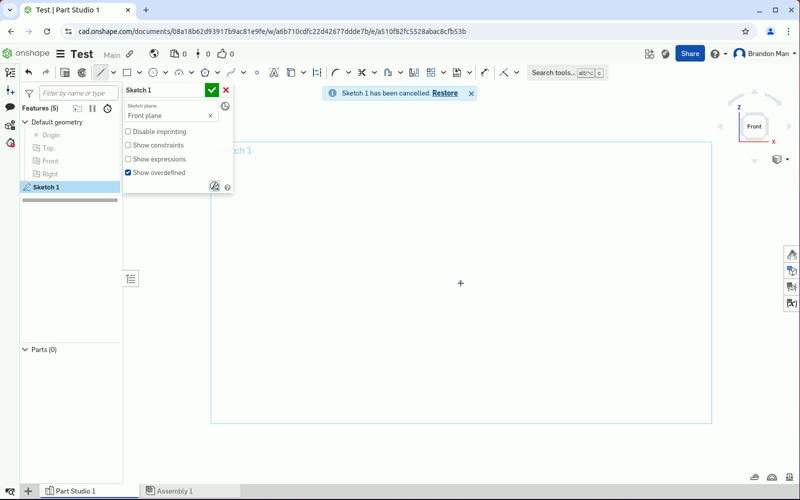
key_down(shift)
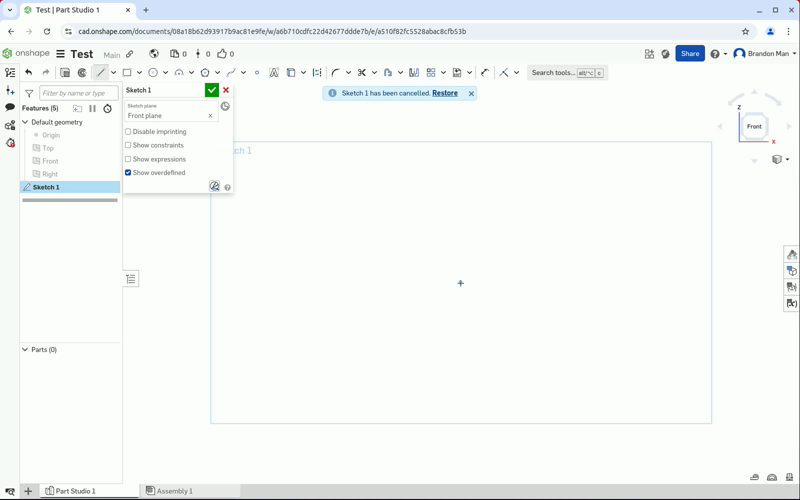
mouse_move(573, 282)
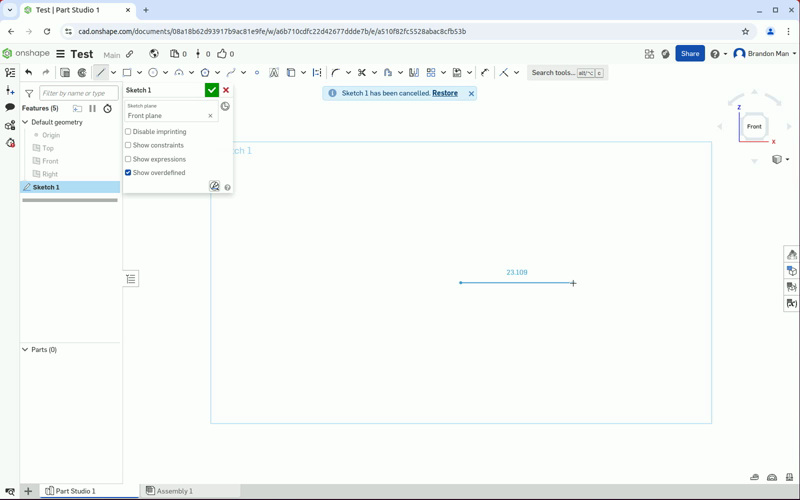
click(573, 282)
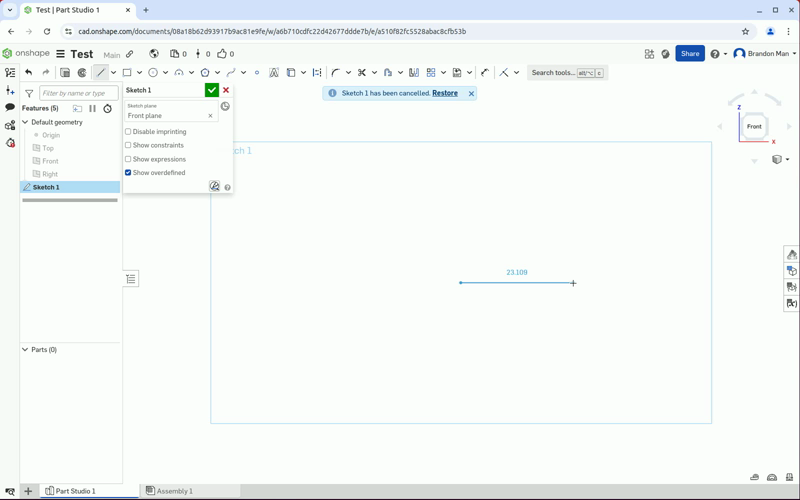
key_up(shift)
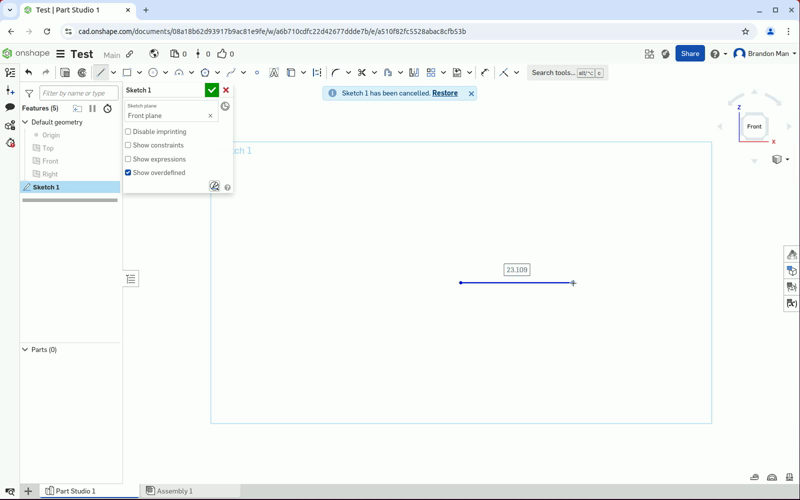
key_down(shift)
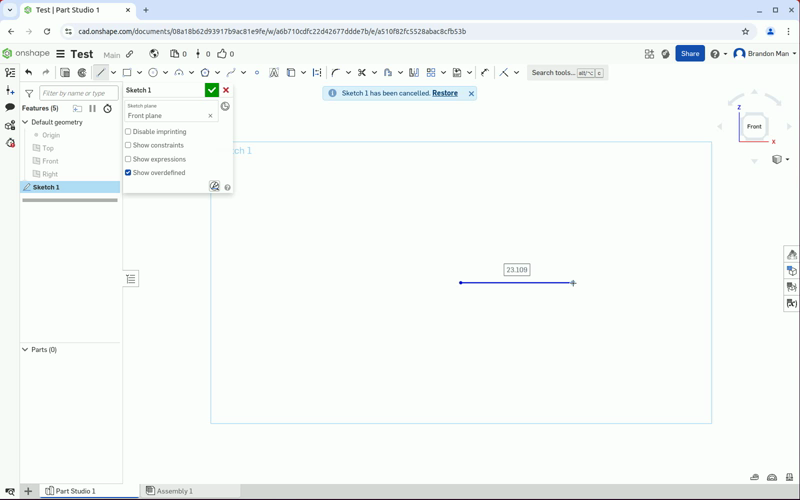
mouse_move(589, 282)
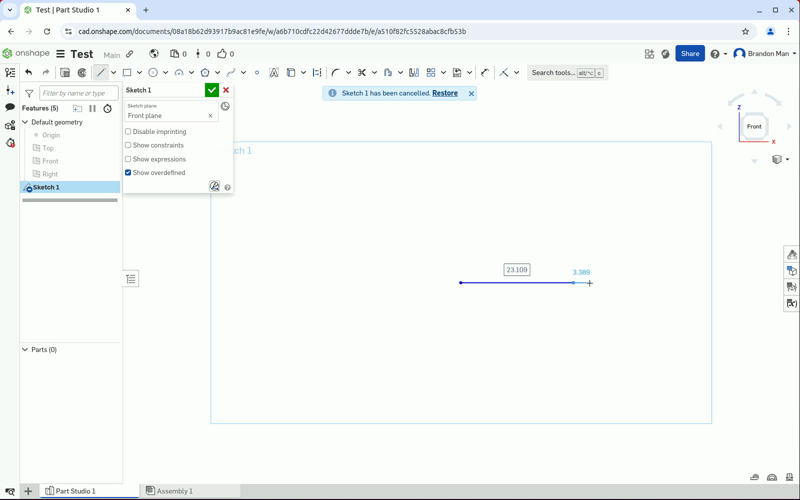
mouse_move(573, 241)
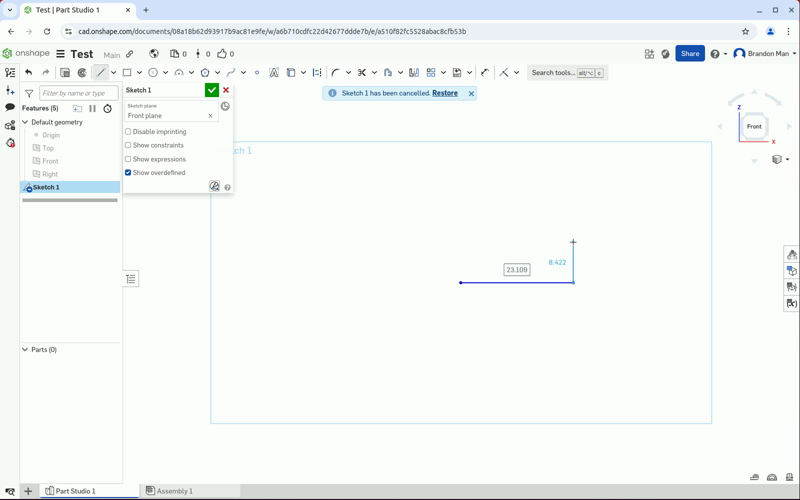
click(573, 241)
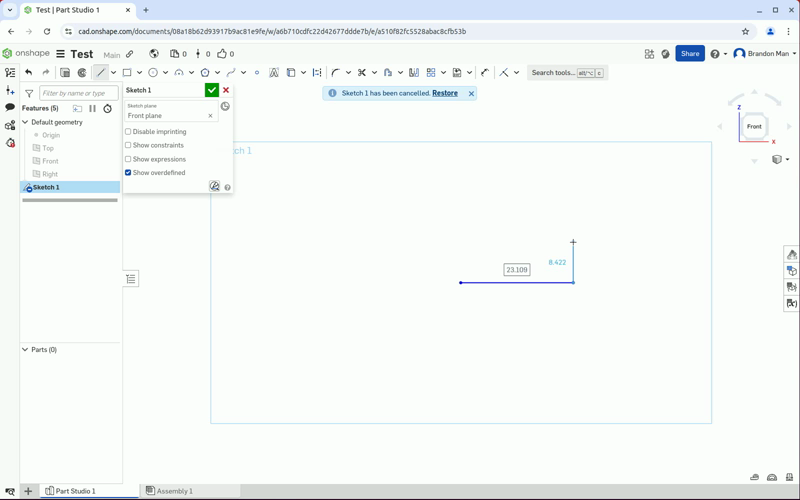
key_up(shift)
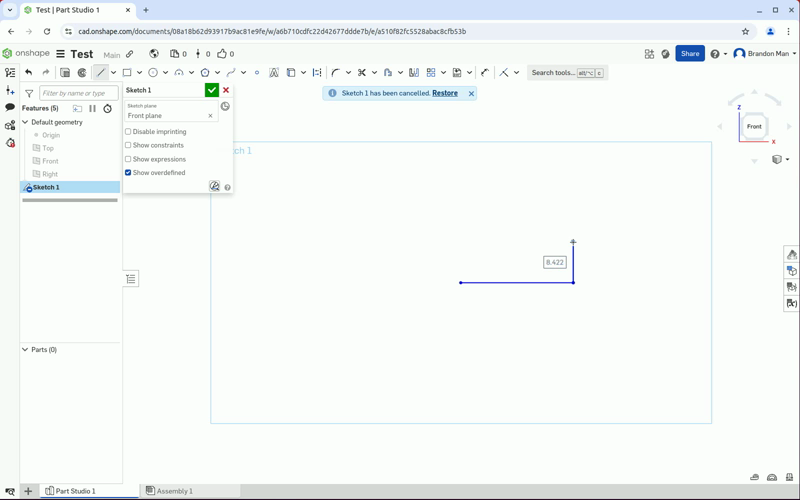
key(esc)
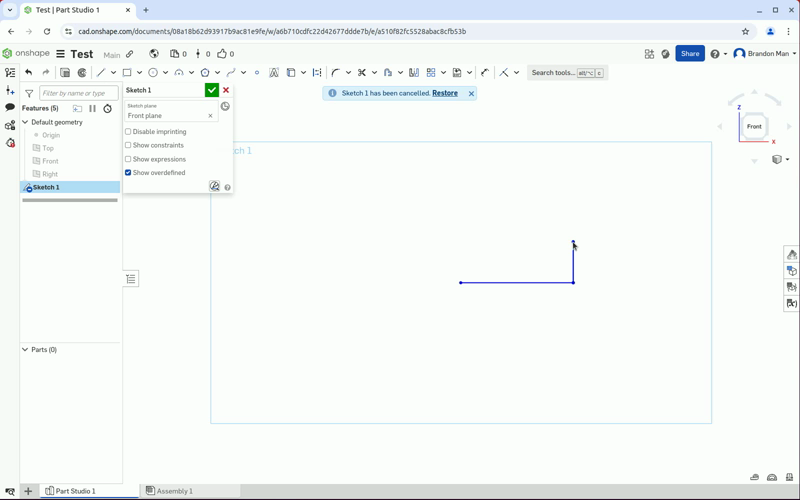
key(a)
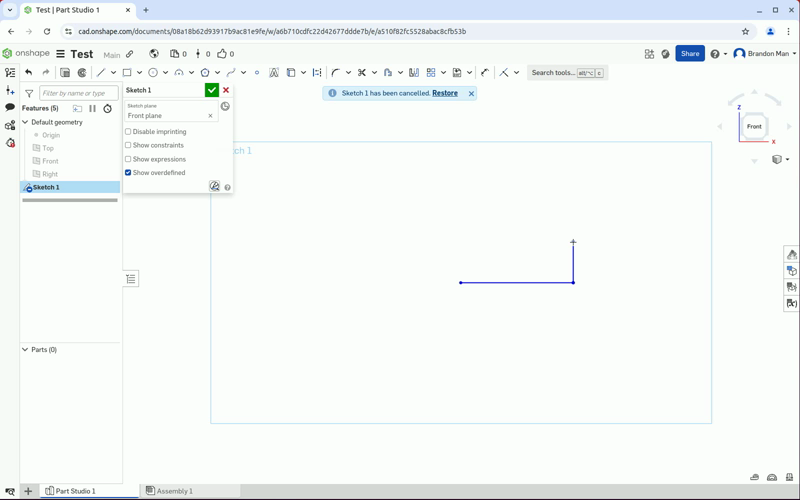
mouse_move(573, 241)
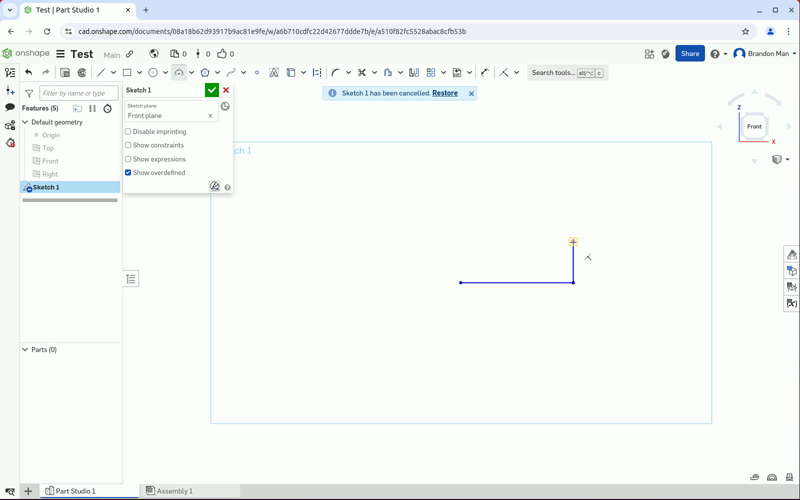
click(573, 241)
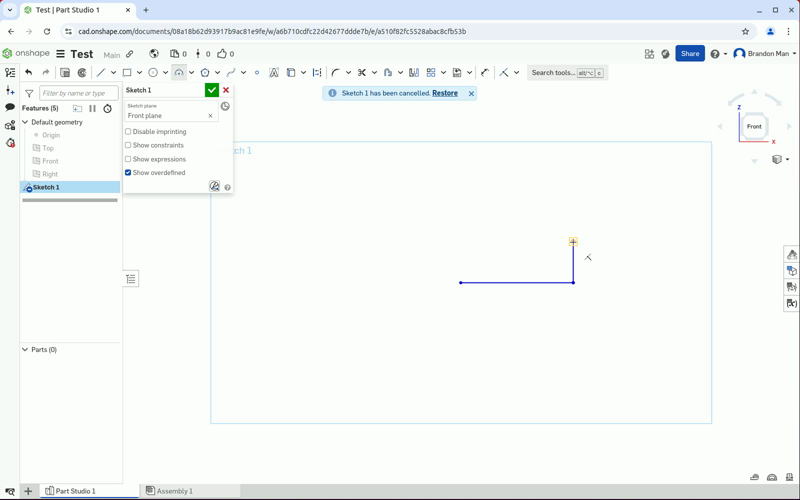
key_down(shift)
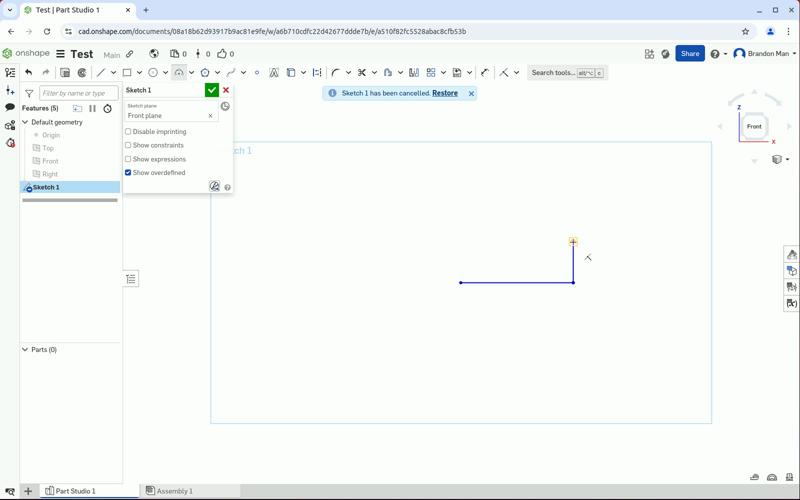
mouse_move(523, 205)
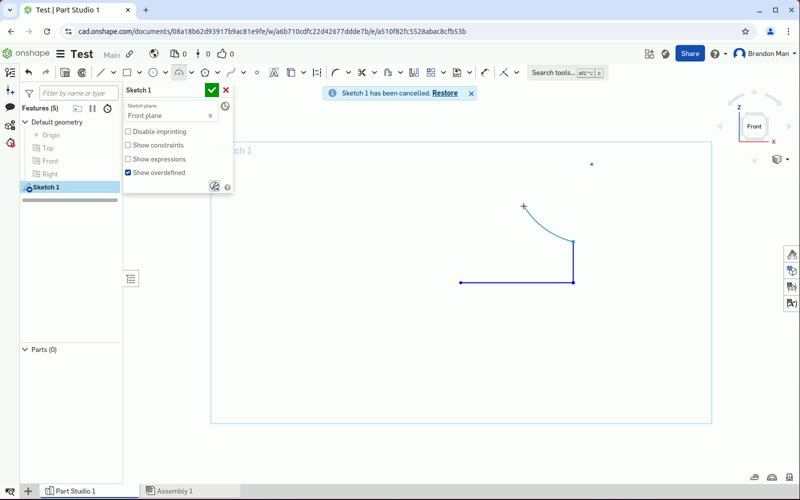
click(523, 205)
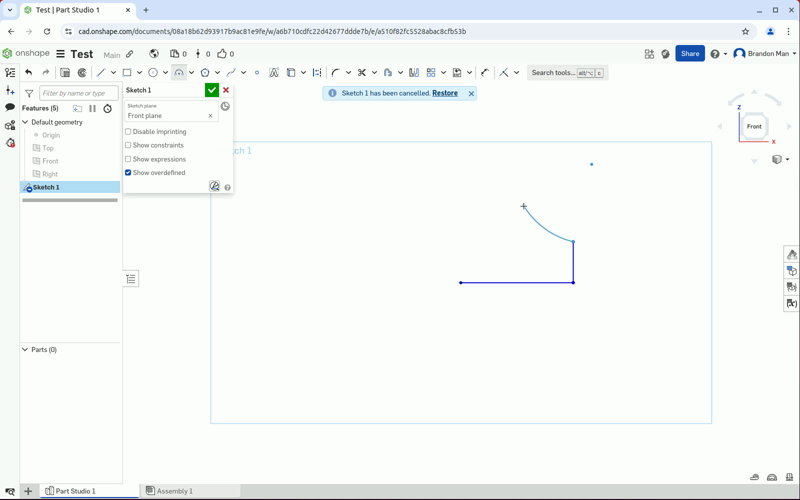
mouse_move(557, 210)
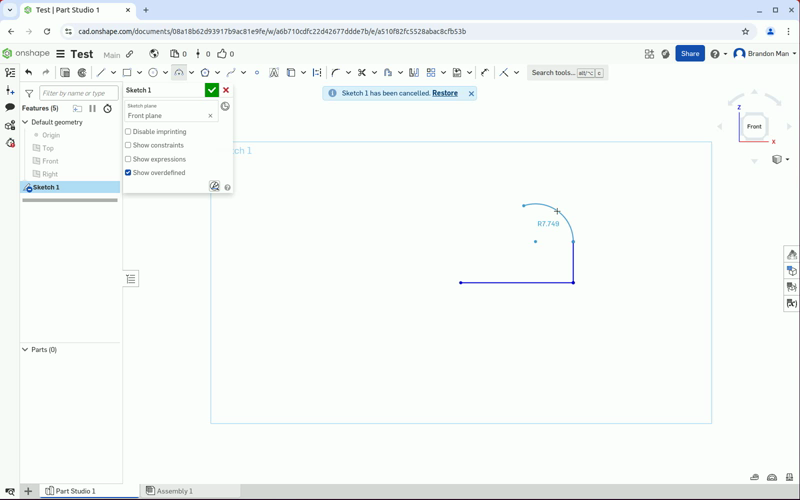
click(557, 210)
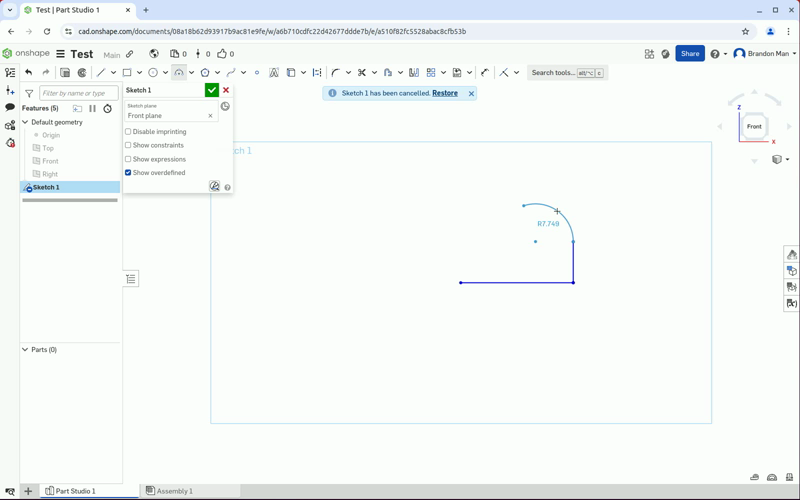
key_up(shift)
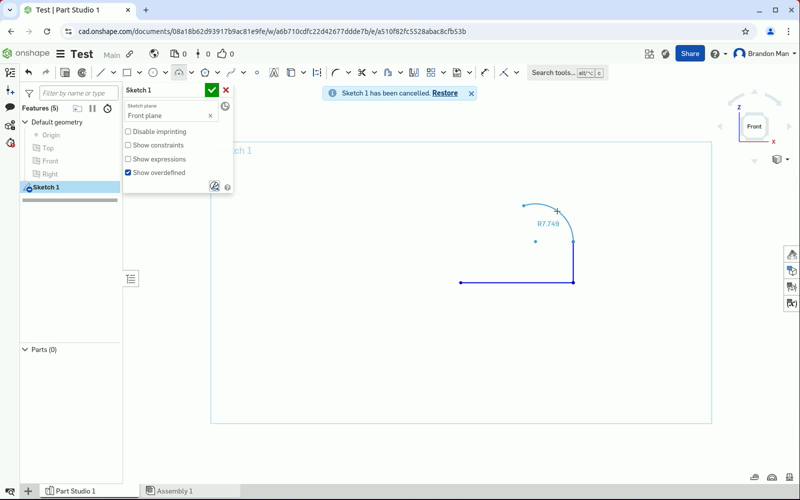
key(esc)
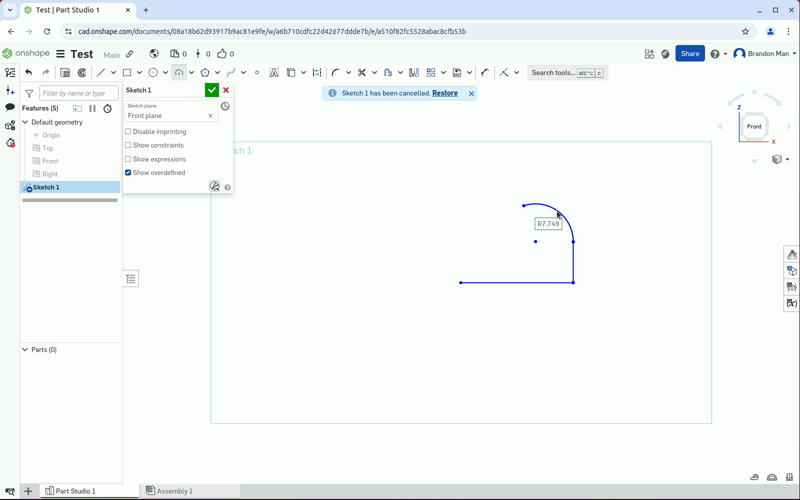
key(l)
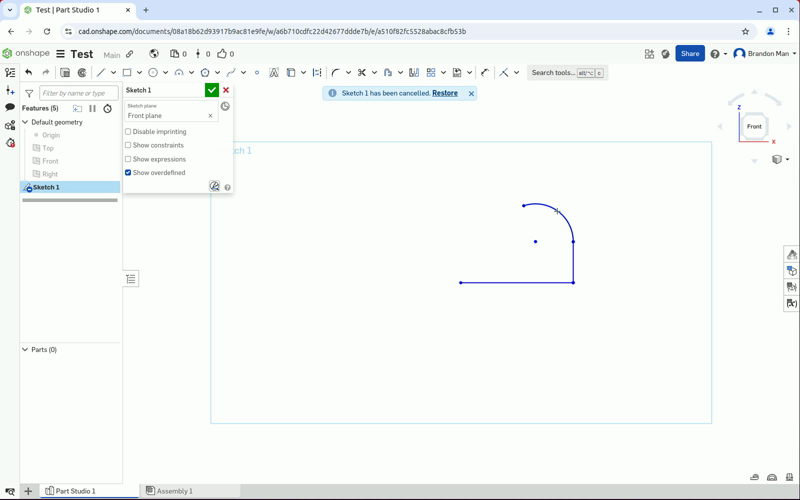
mouse_move(523, 205)
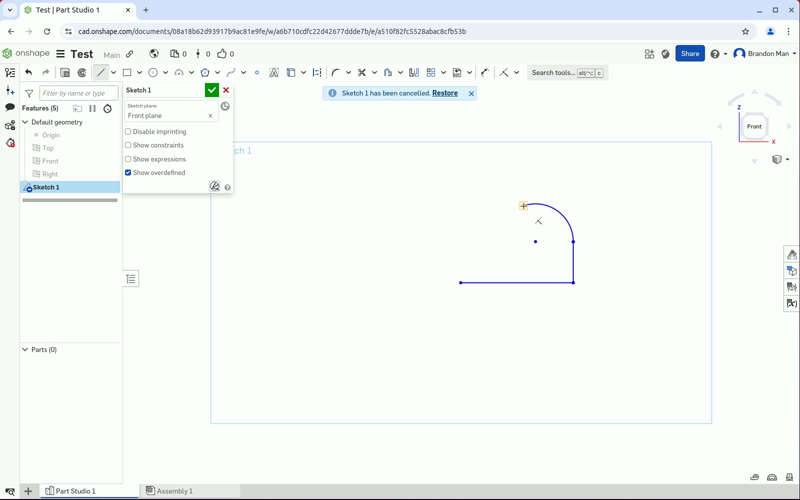
click(523, 205)
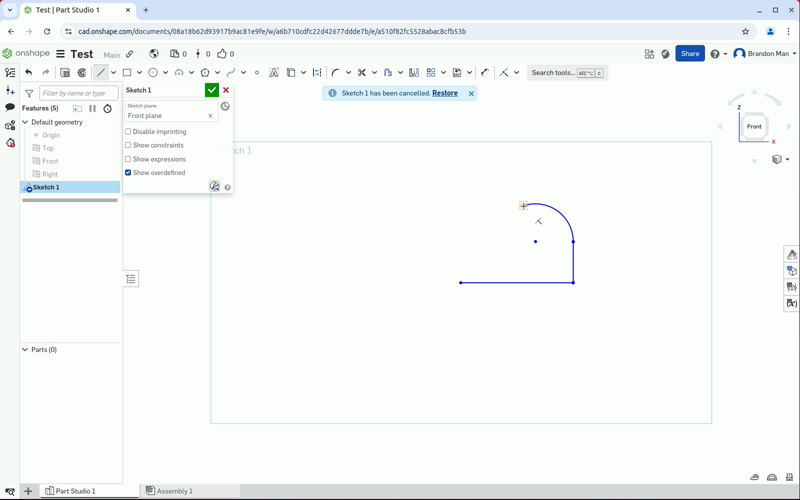
key_down(shift)
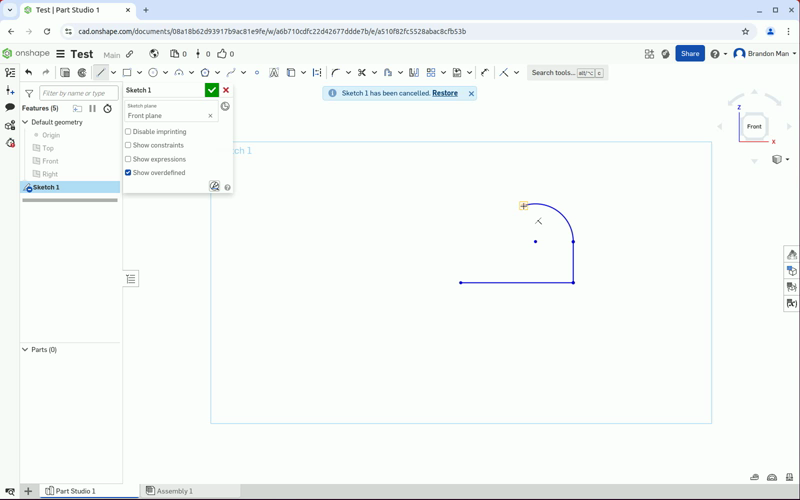
mouse_move(460, 226)
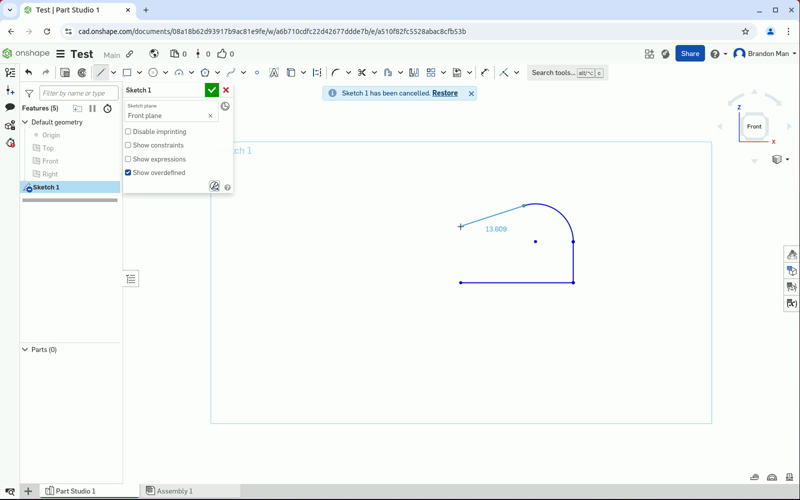
click(460, 226)
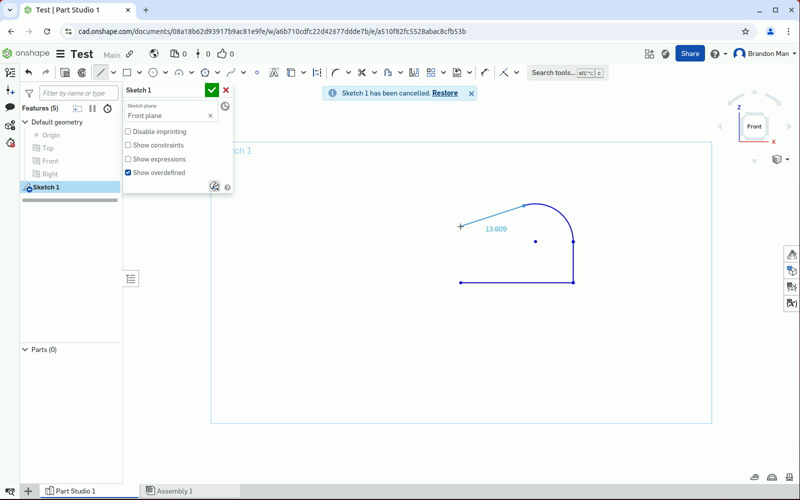
key_up(shift)
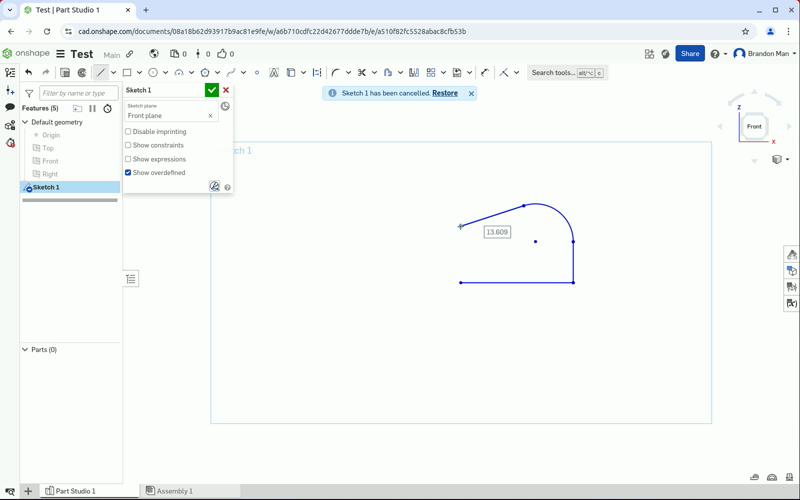
mouse_move(490, 226)
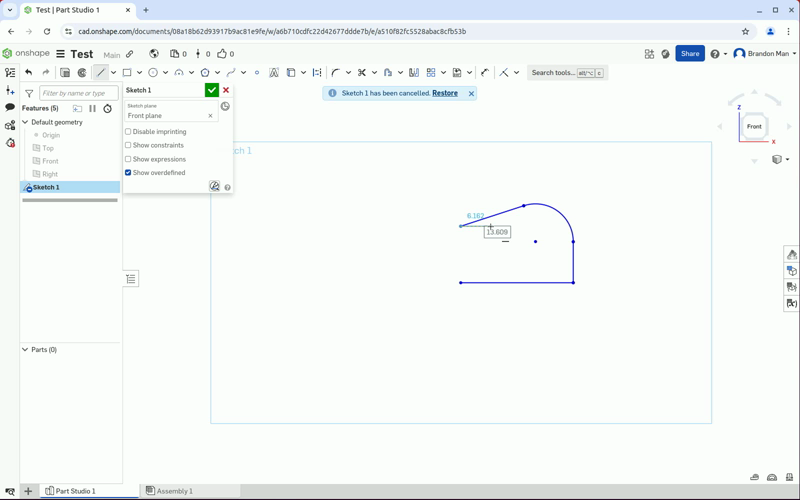
key_down(shift)
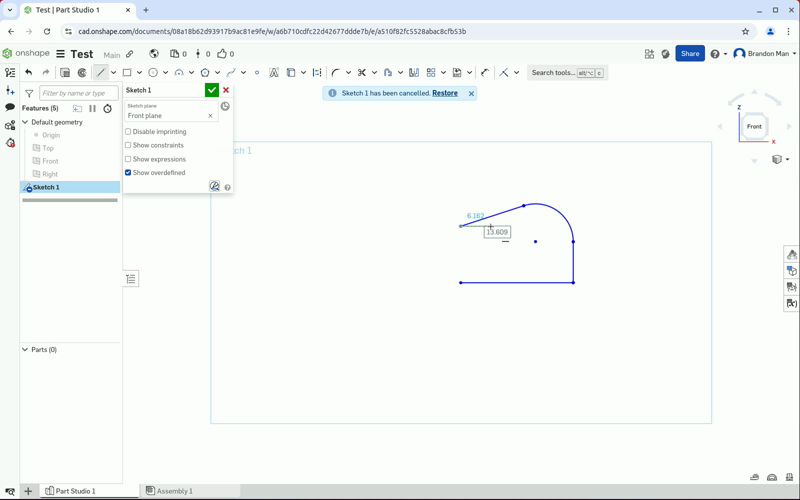
mouse_move(460, 282)
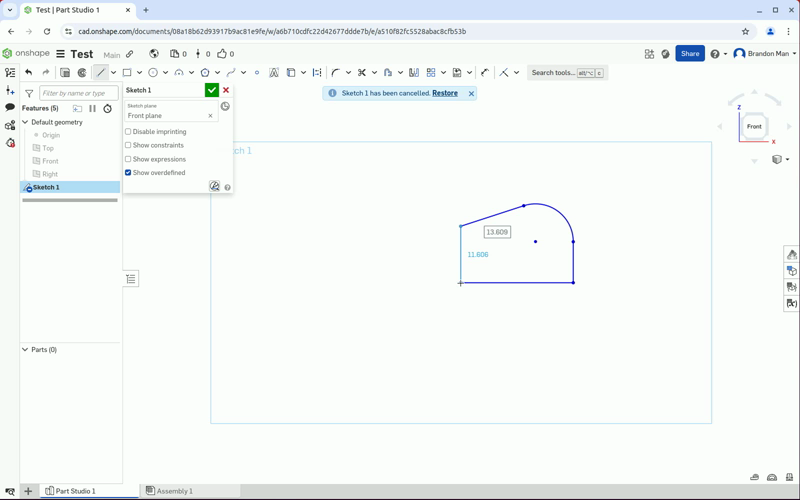
key_up(shift)
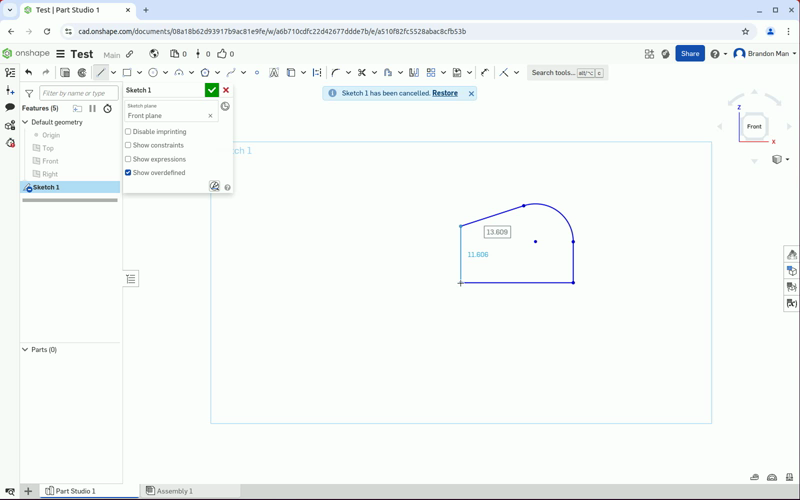
click(460, 282)
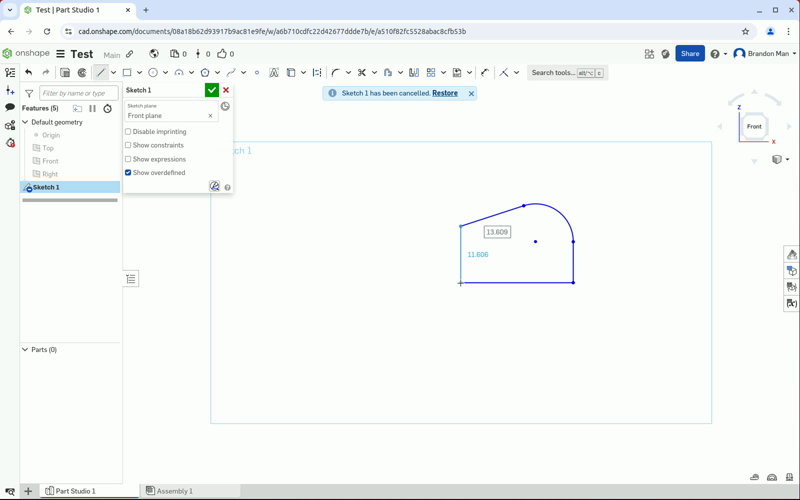
key(esc)
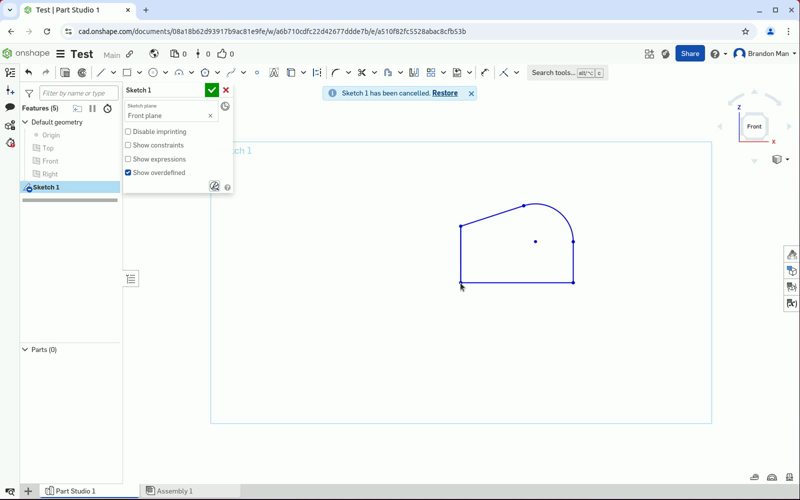
key(c)
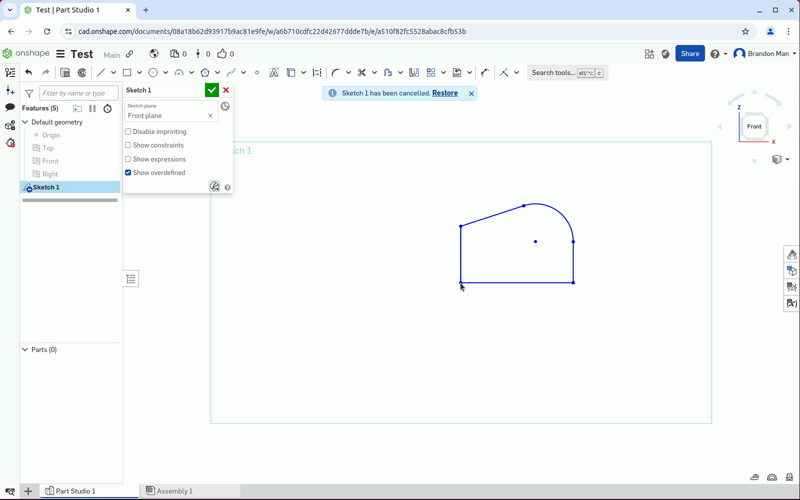
key_down(shift)
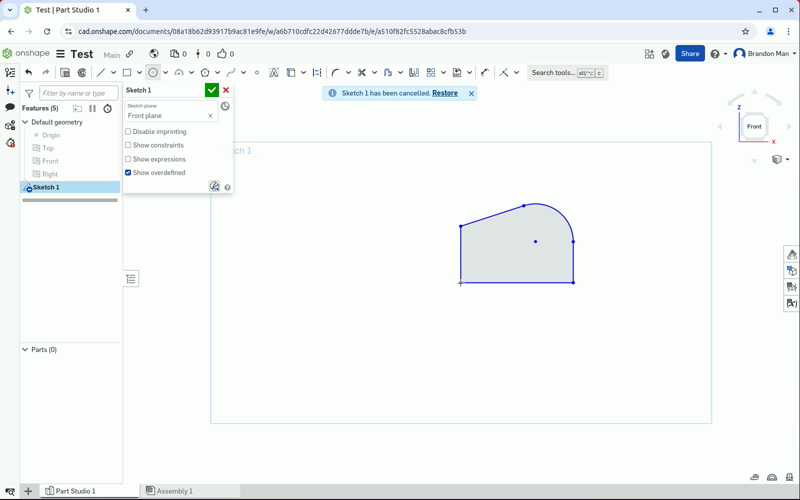
mouse_move(535, 264)
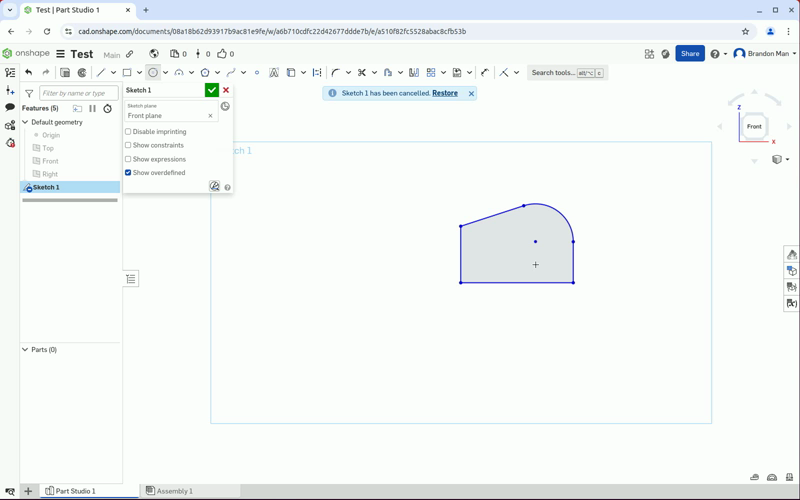
click(535, 264)
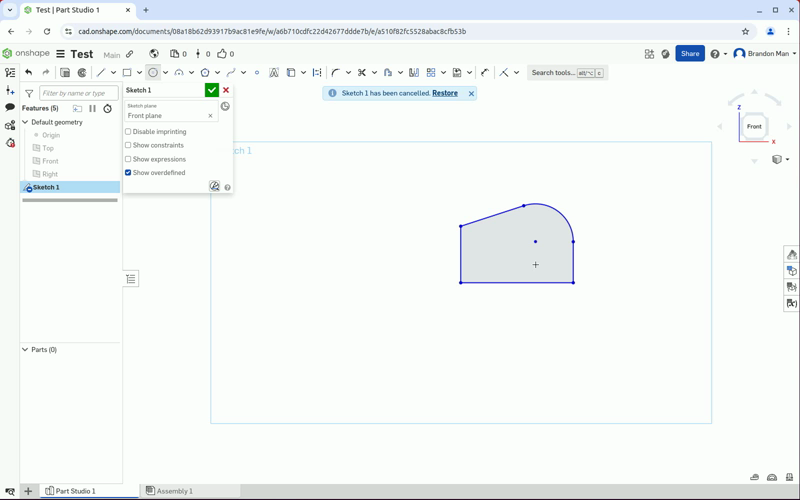
key_up(shift)
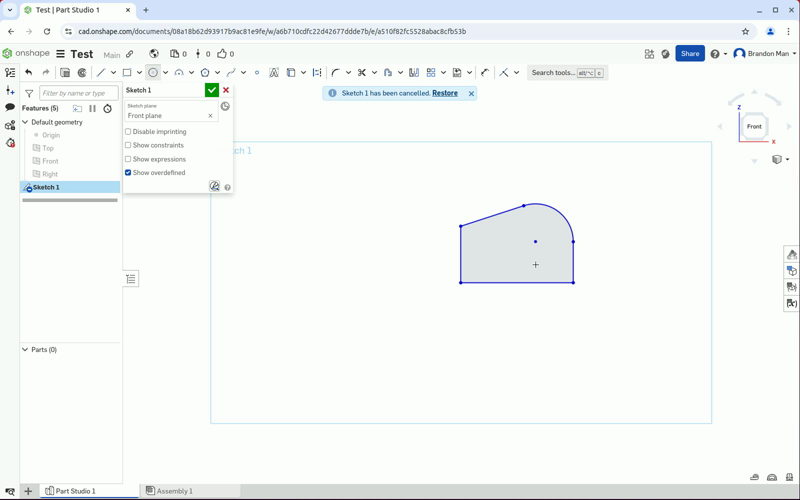
mouse_move(545, 264)
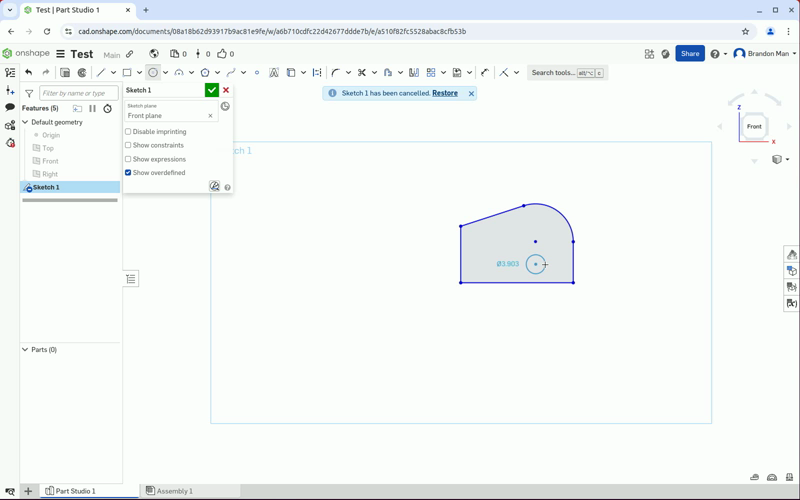
click(545, 264)
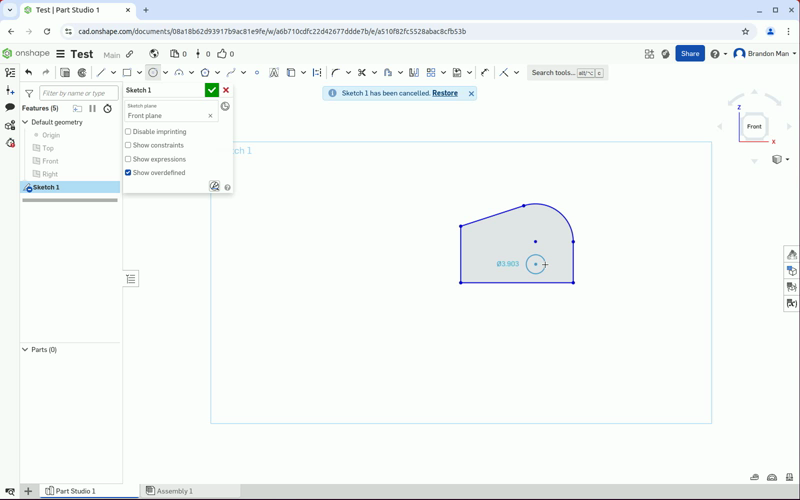
key(esc)
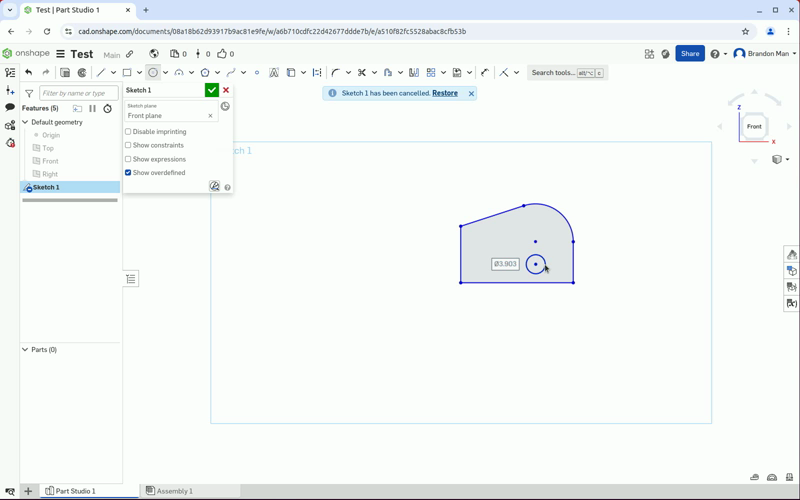
mouse_move(467, 234)
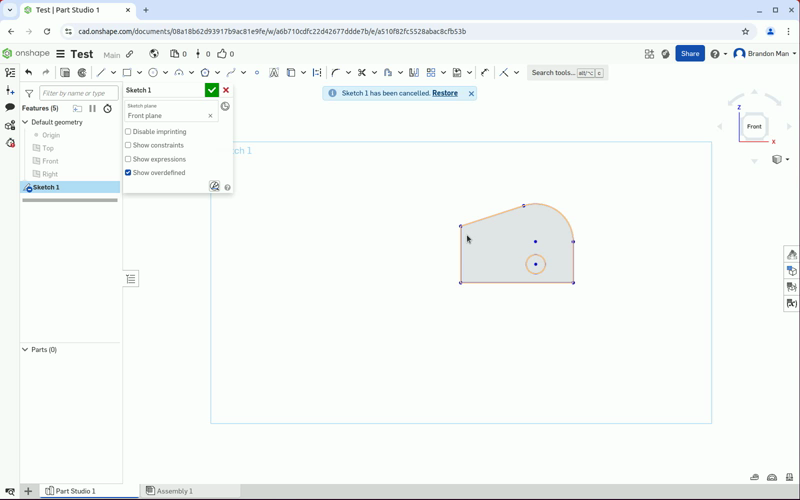
click(467, 234)
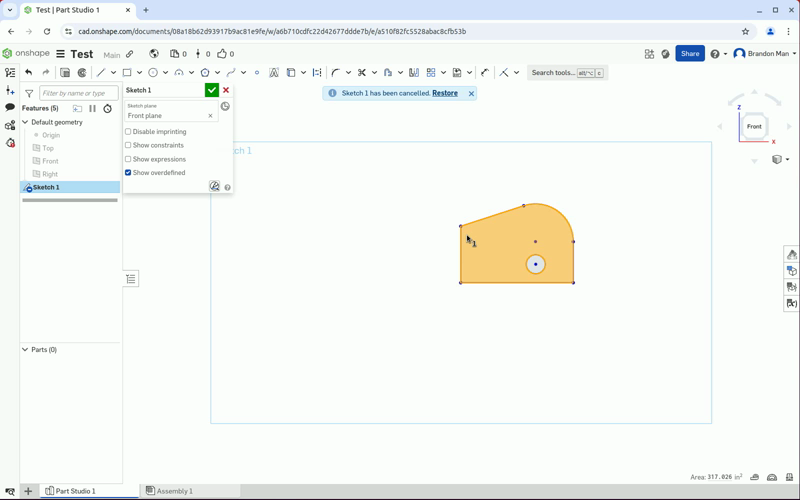
mouse_move(73, 352)
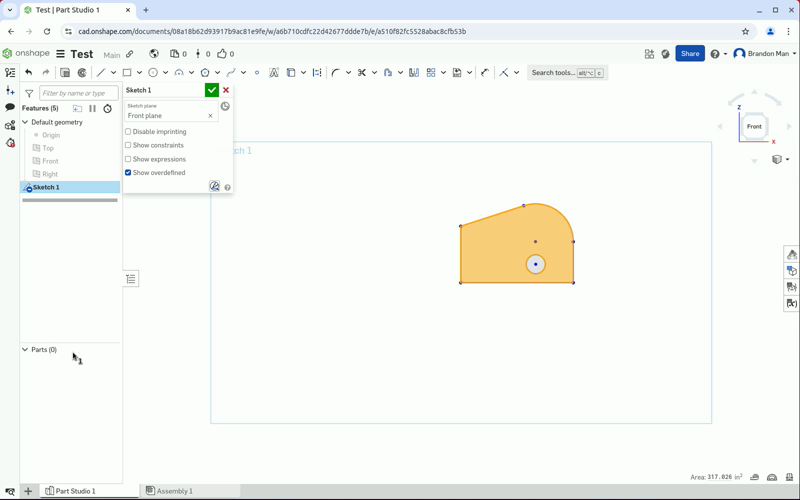
key(shift+y)
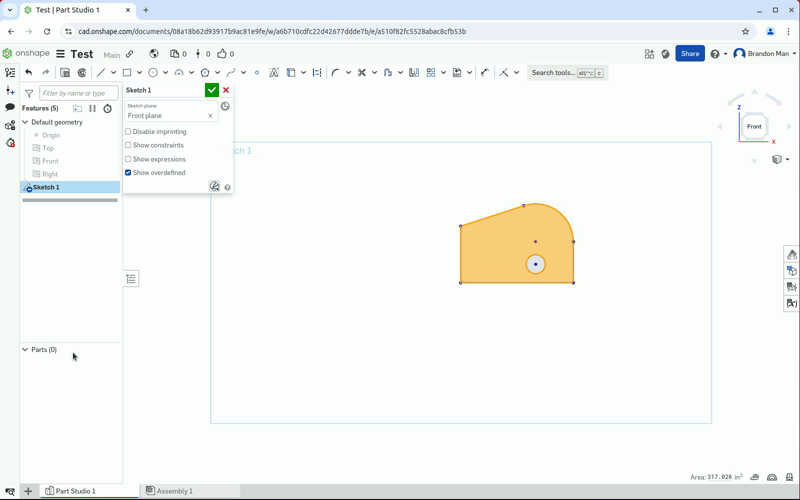
key(shift+e)
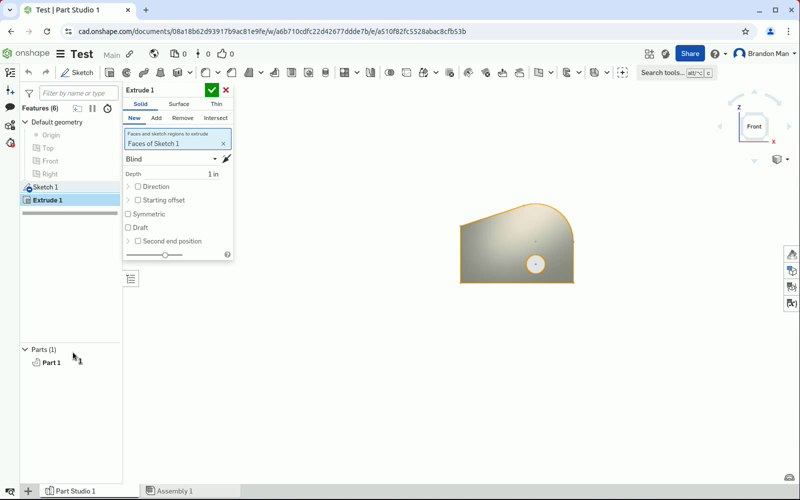
mouse_move(143, 106)
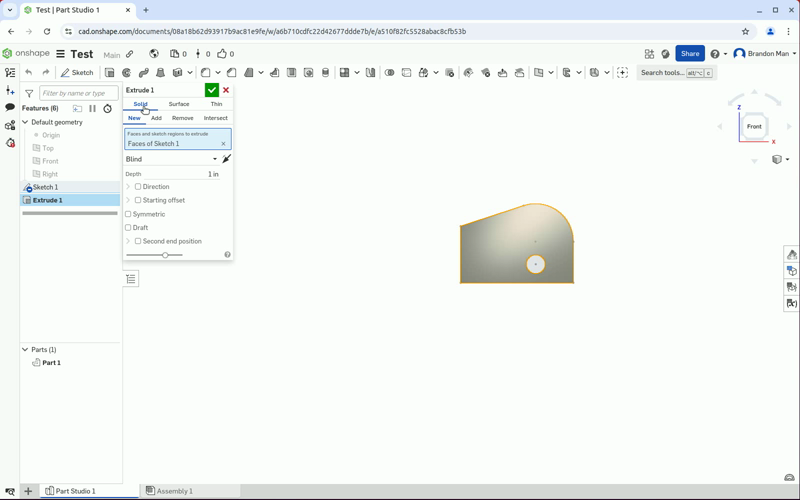
click(143, 106)
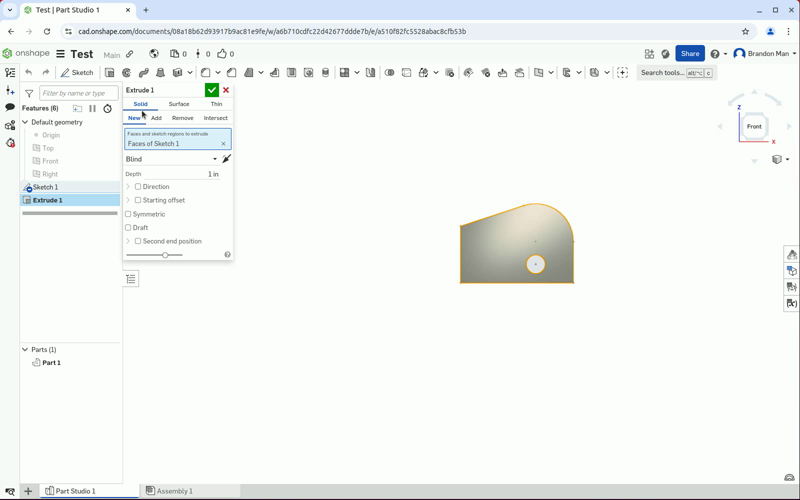
mouse_move(137, 120)
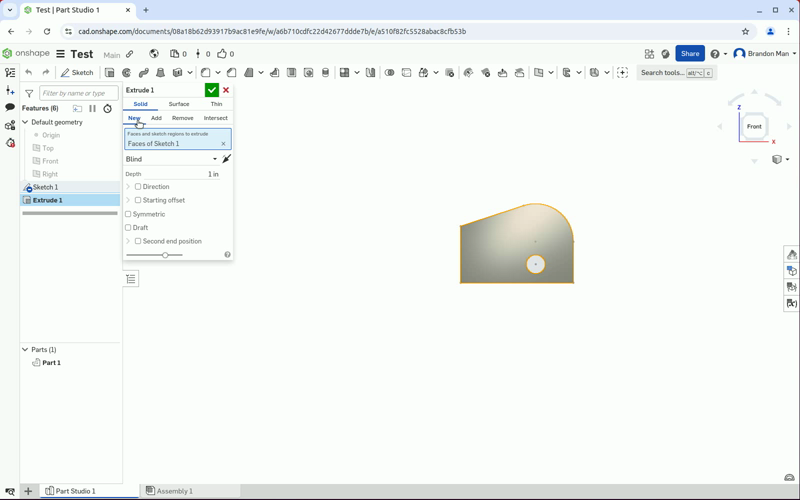
click(137, 120)
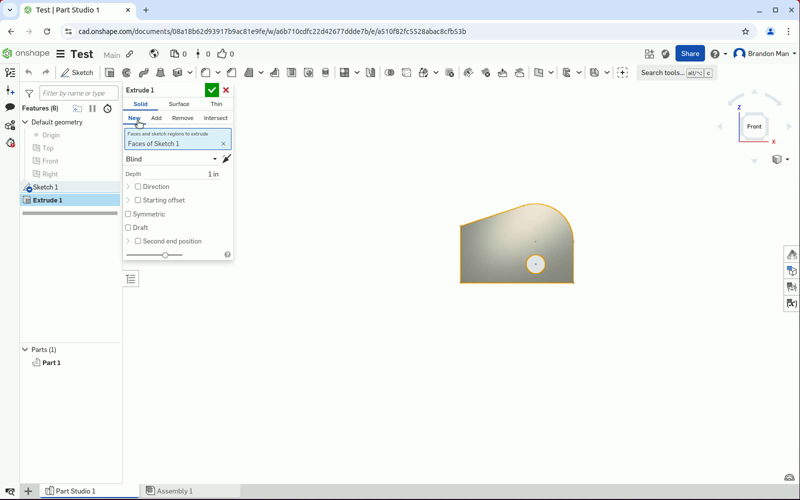
key(tab, 4)
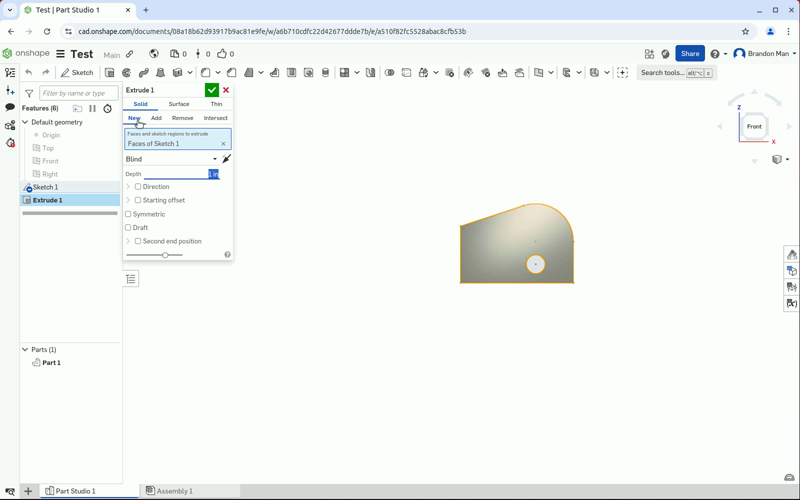
text(0.963)
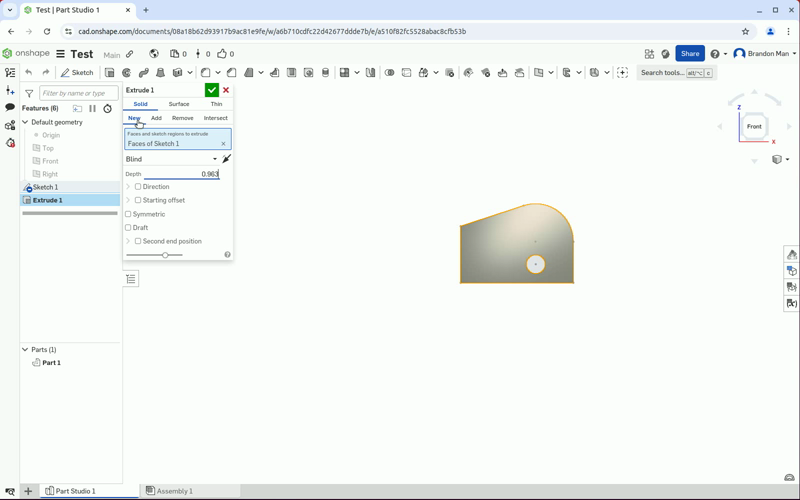
key(enter)
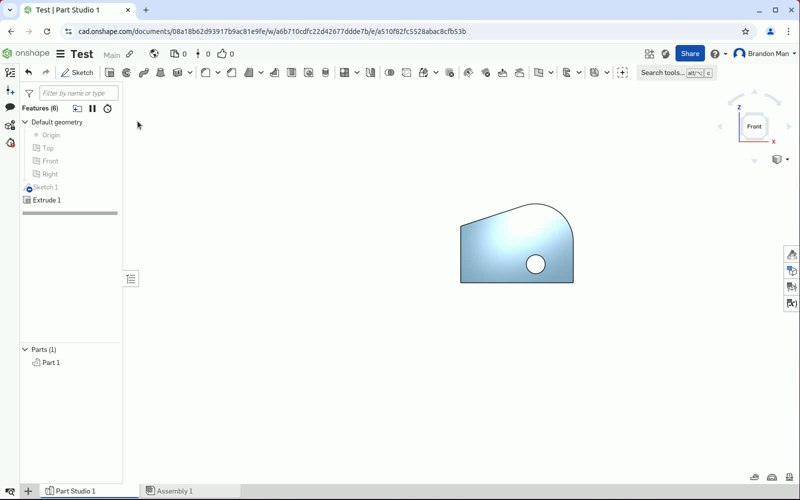
key(shift+h)
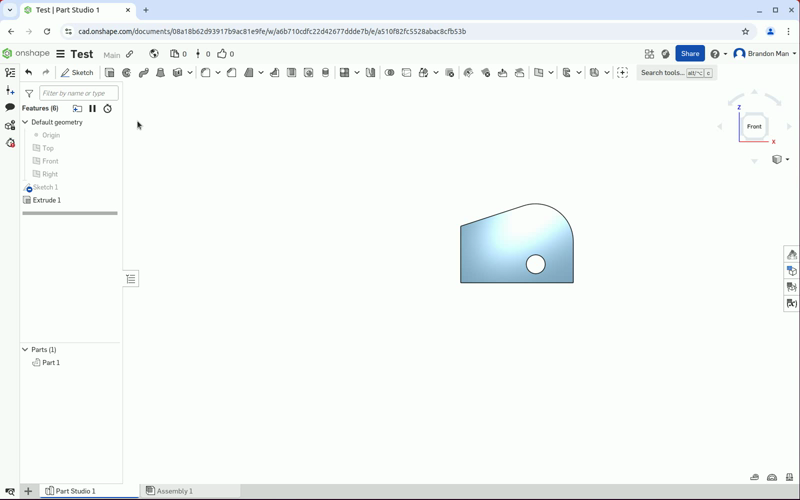
key(shift+h)
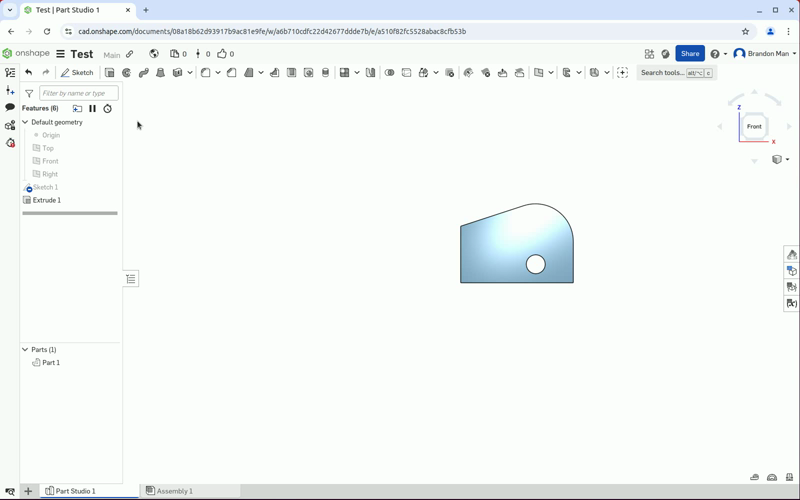
mouse_move(73, 189)
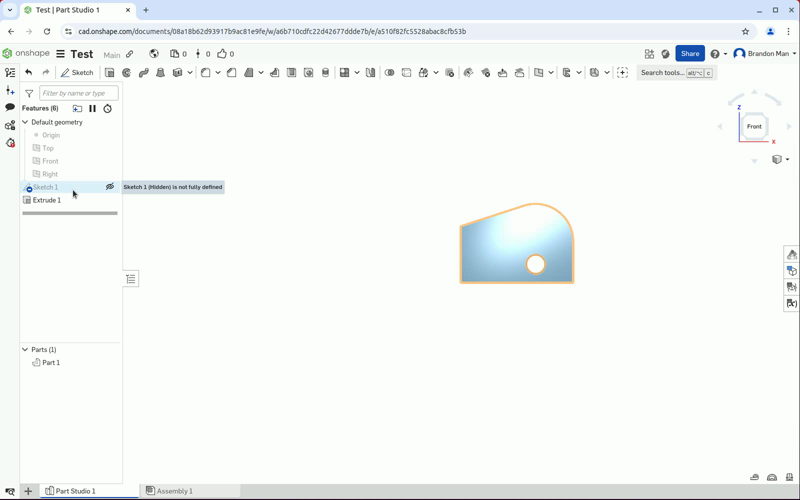
click(73, 189)
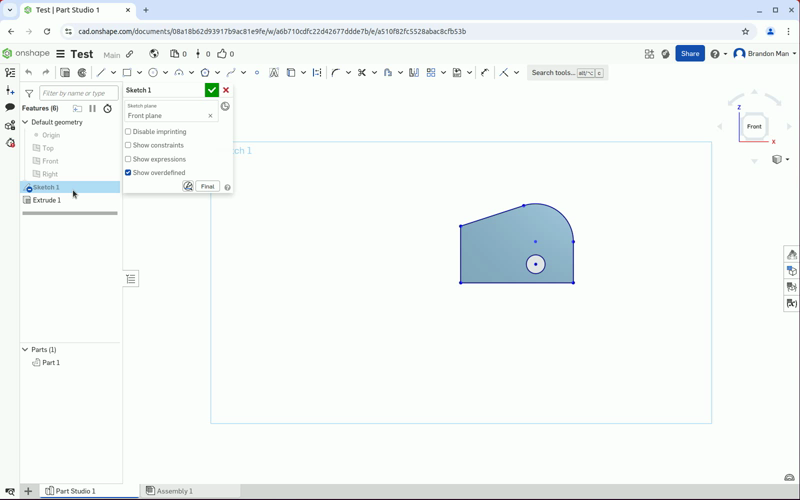
mouse_move(229, 92)
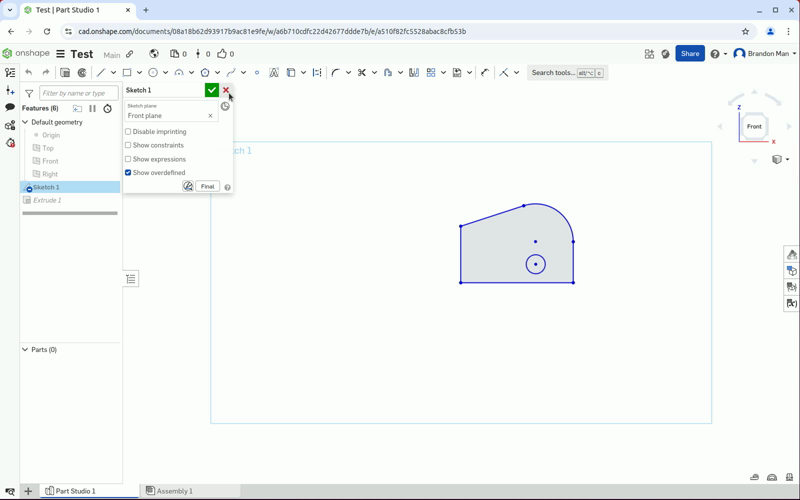
click(229, 92)
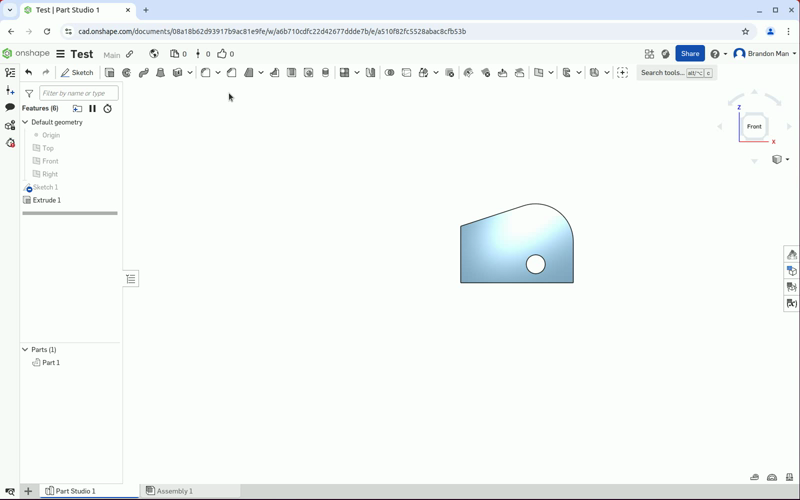
mouse_move(541, 75)
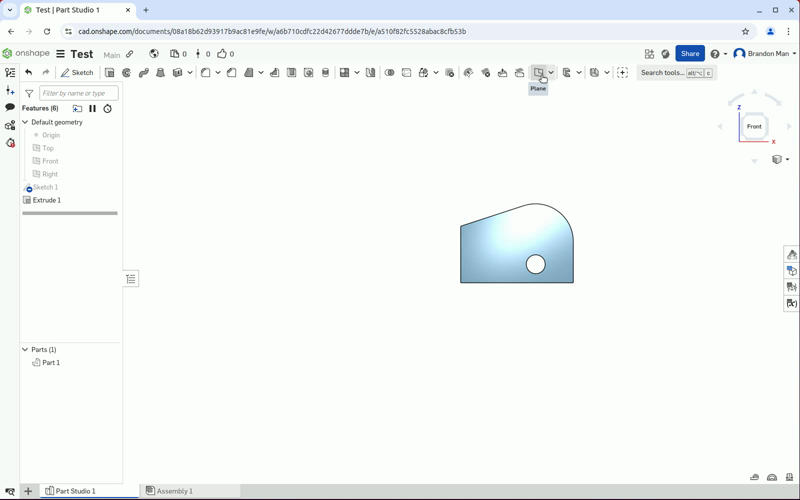
click(541, 75)
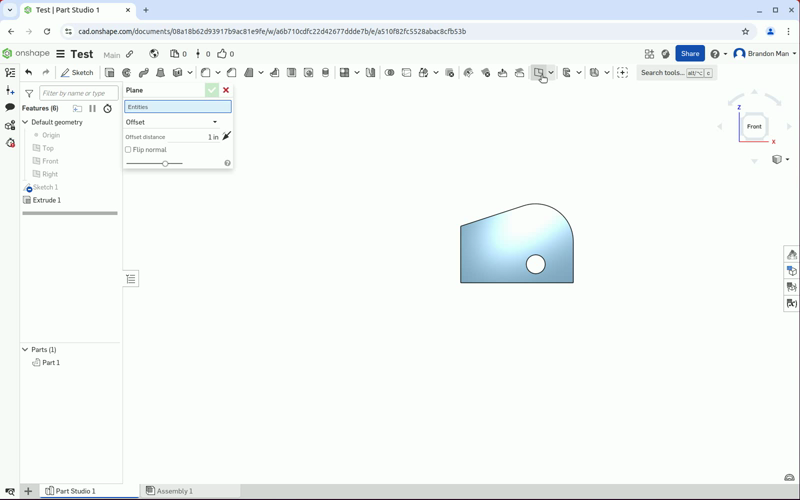
mouse_move(73, 163)
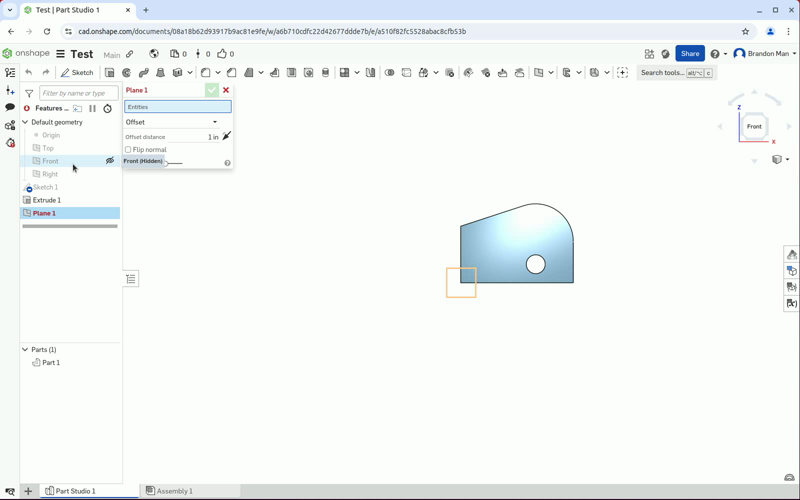
click(73, 163)
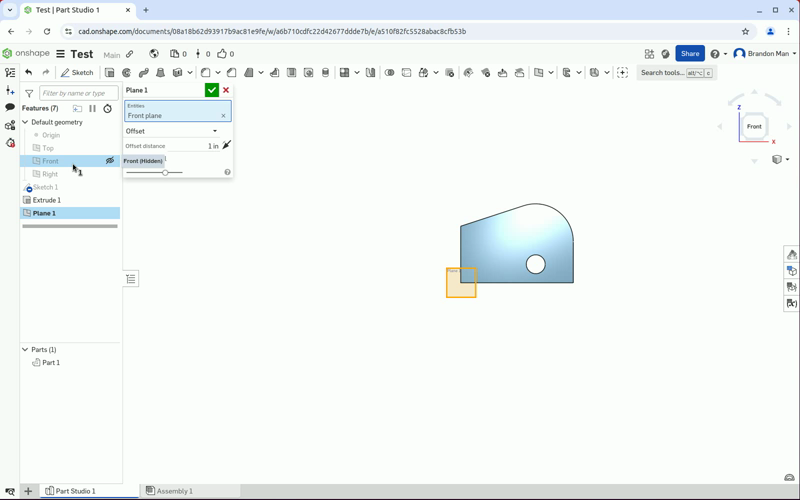
key(tab, 2)
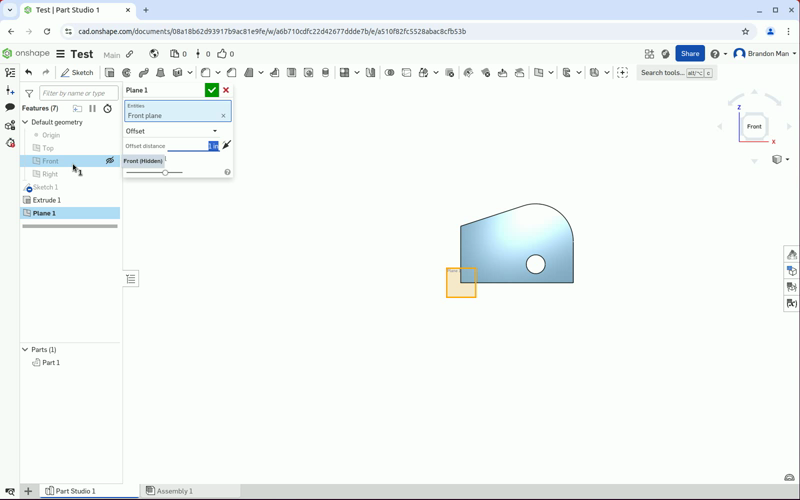
text(0.955)
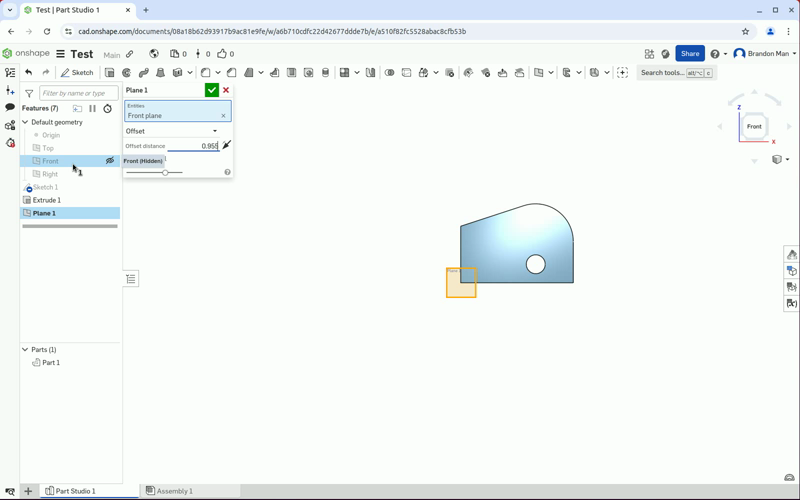
key(enter, 2)
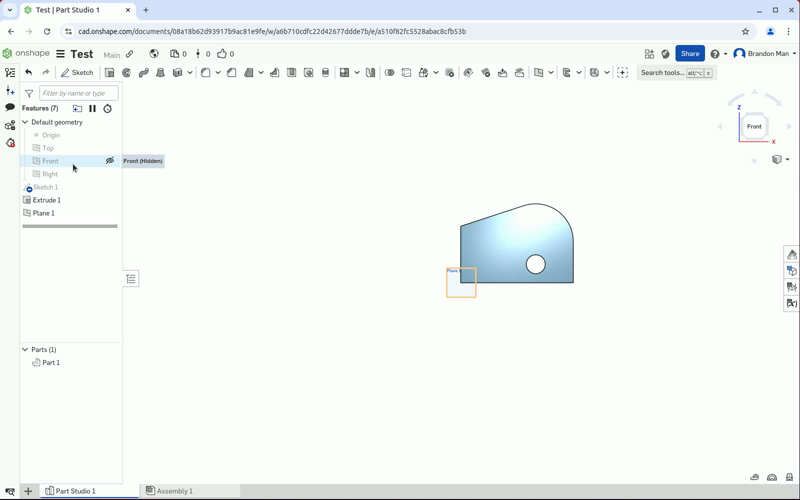
key(shift+s)
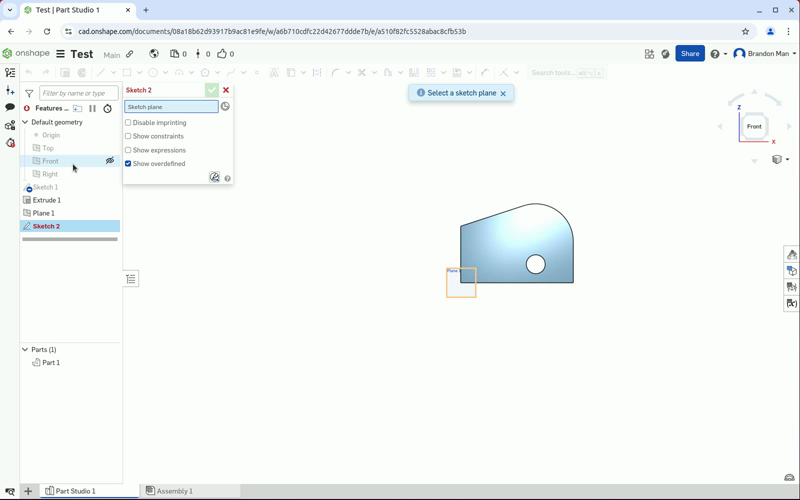
mouse_move(73, 215)
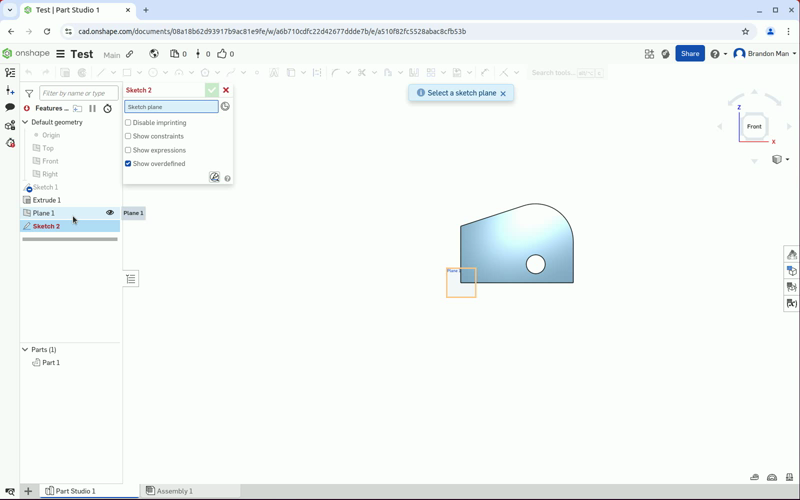
click(73, 215)
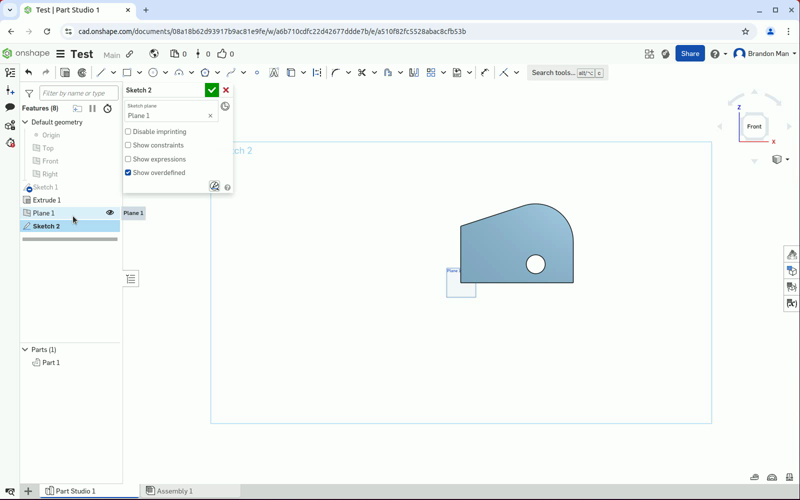
mouse_move(73, 352)
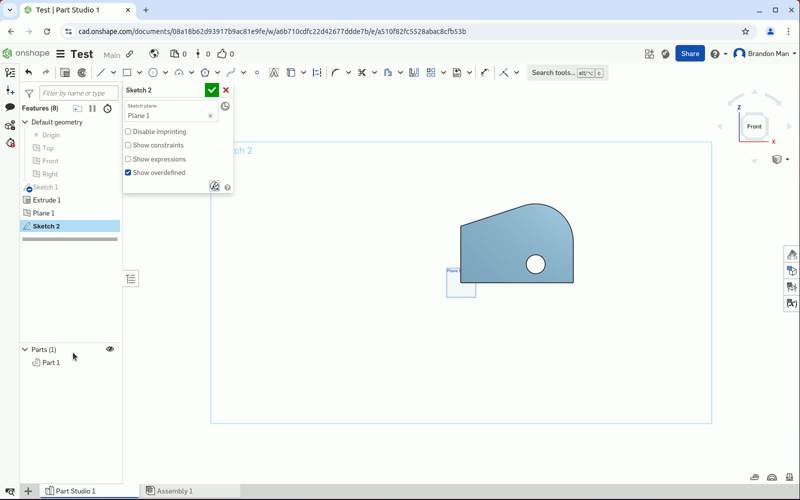
key(y)
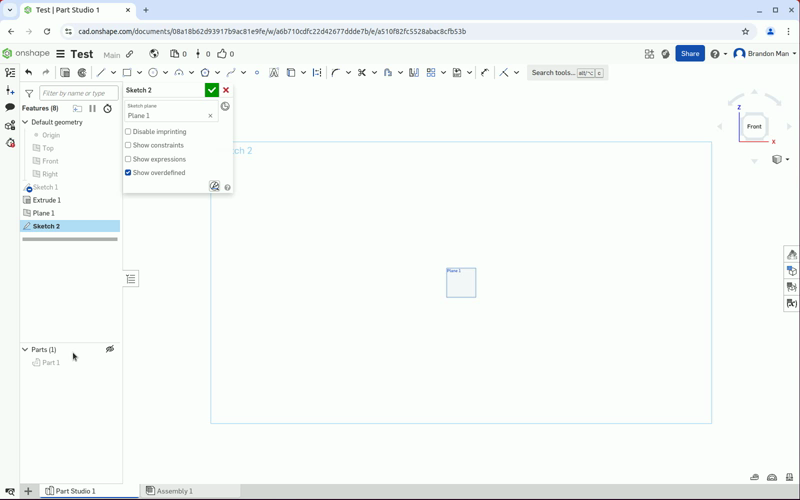
key(l)
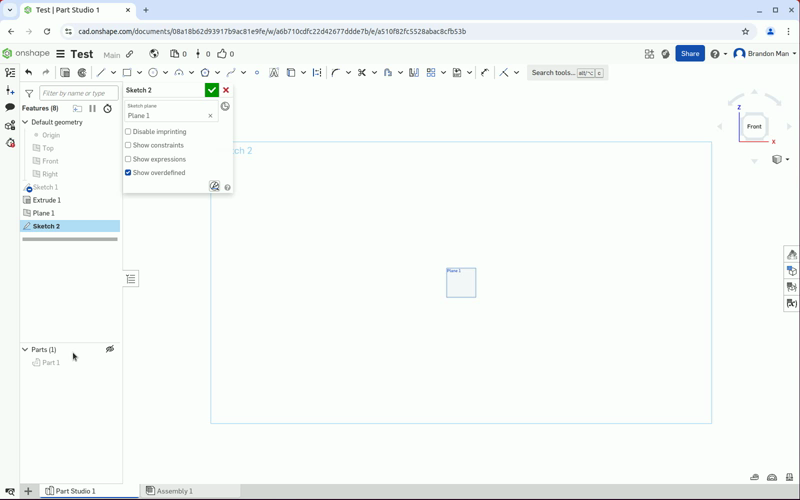
key_down(shift)
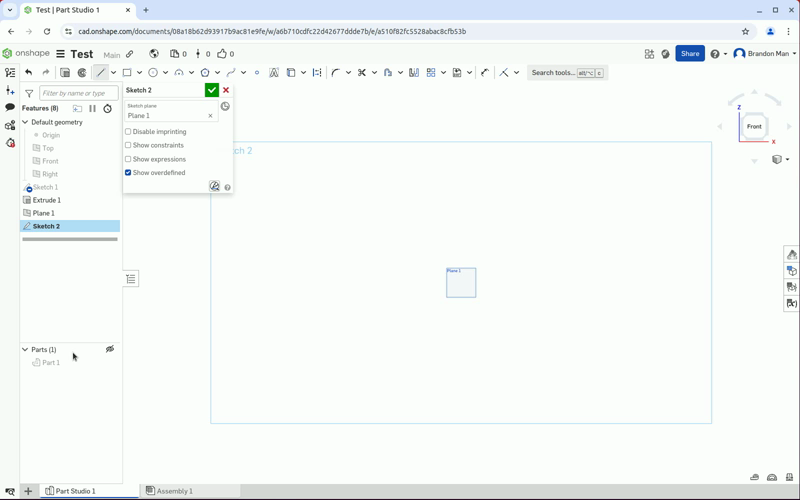
mouse_move(460, 264)
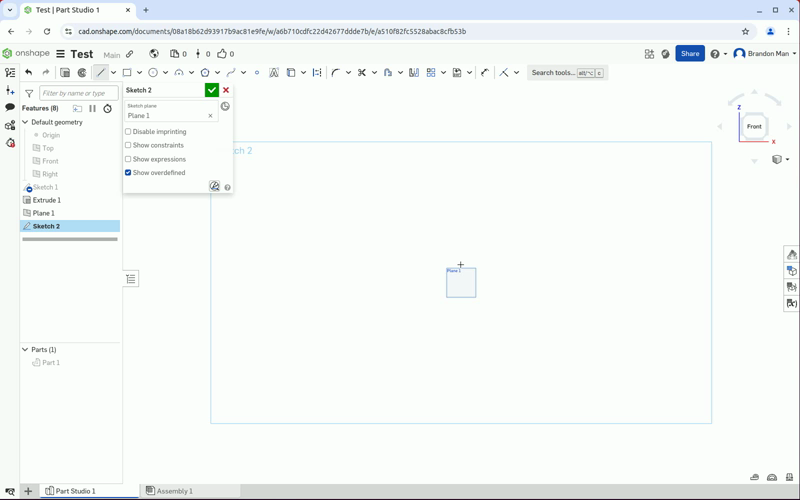
click(460, 264)
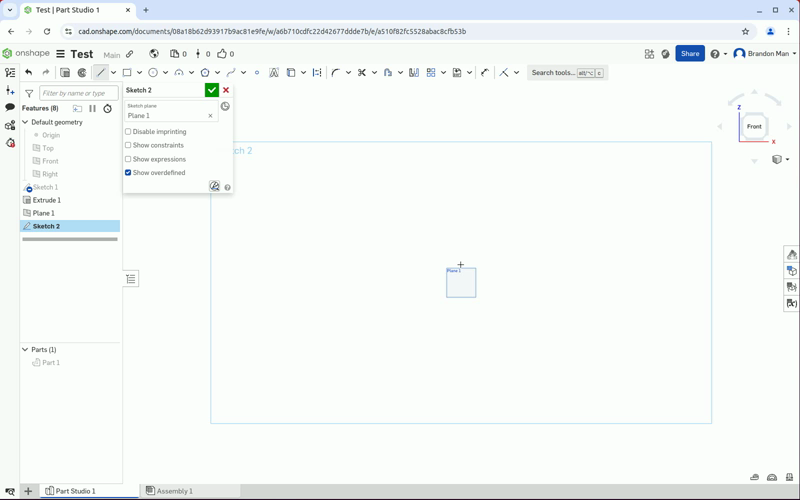
key_up(shift)
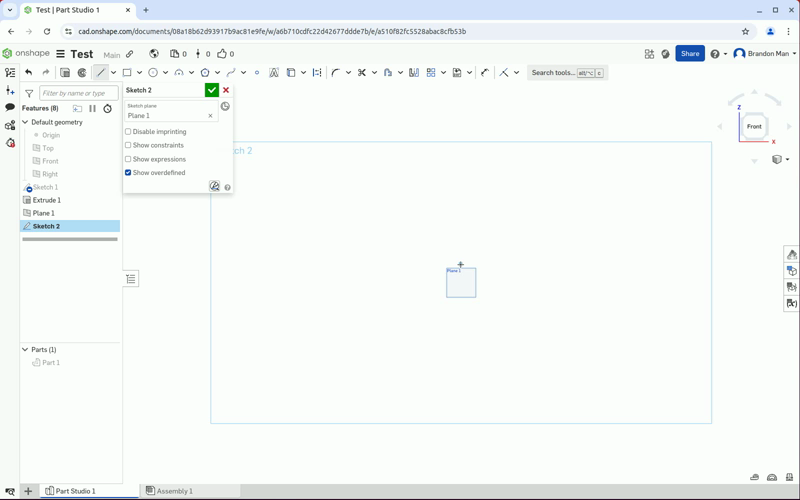
key_down(shift)
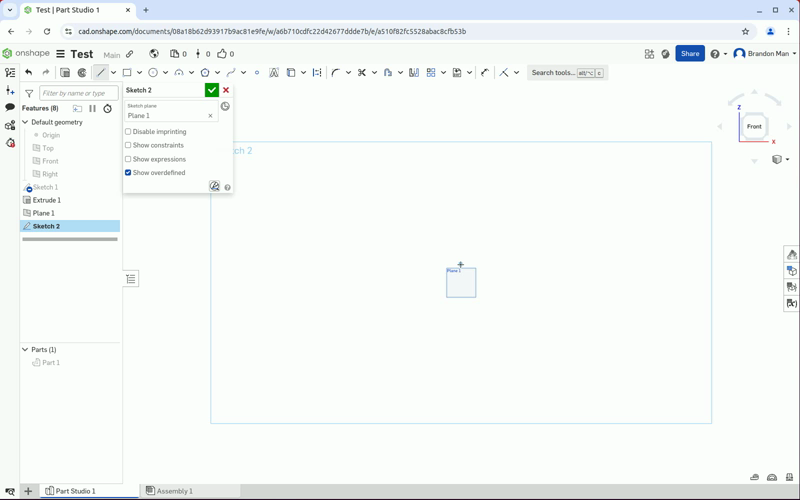
mouse_move(490, 264)
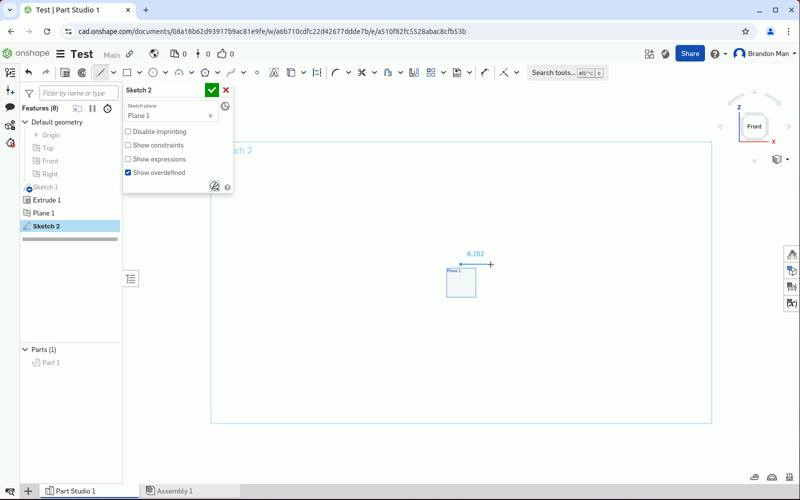
mouse_move(465, 264)
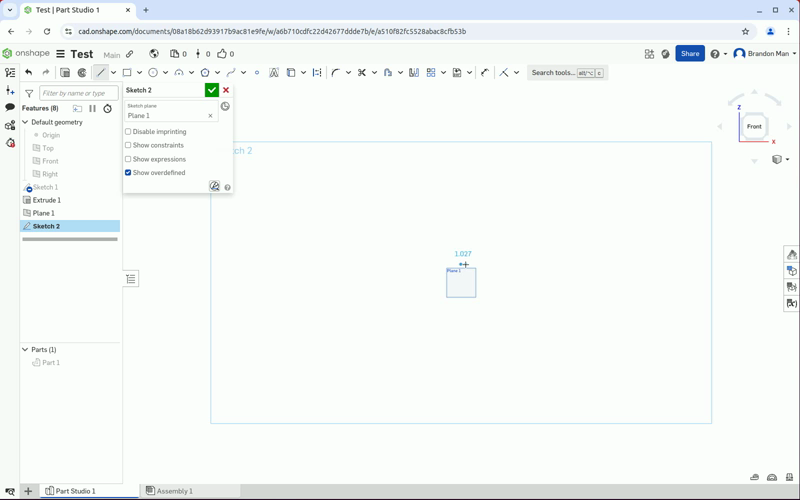
scroll(6)
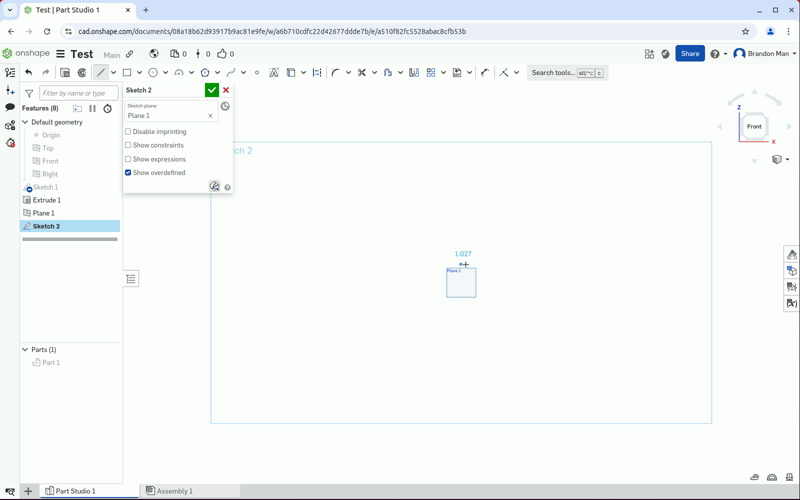
scroll(6)
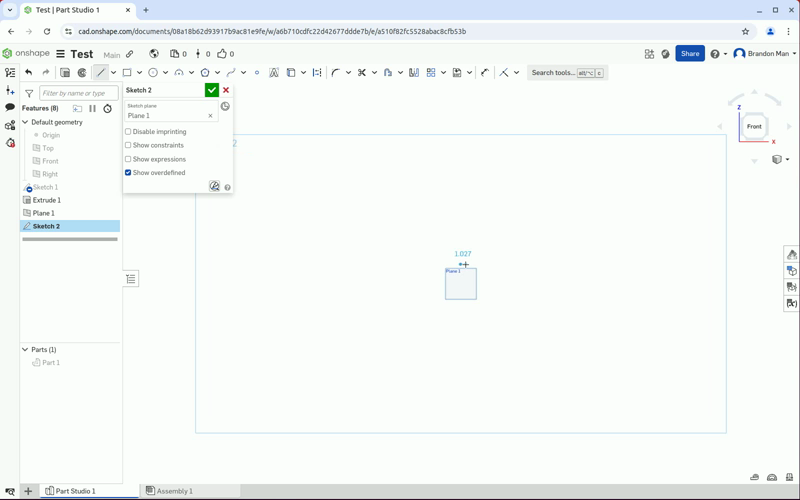
scroll(6)
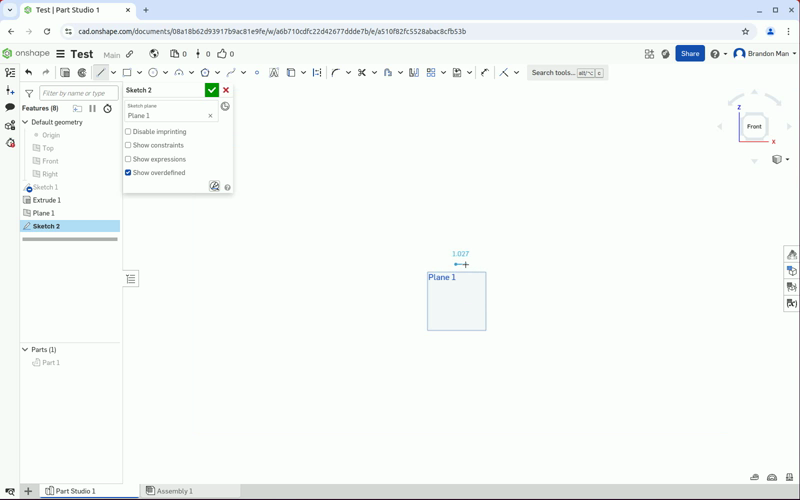
scroll(6)
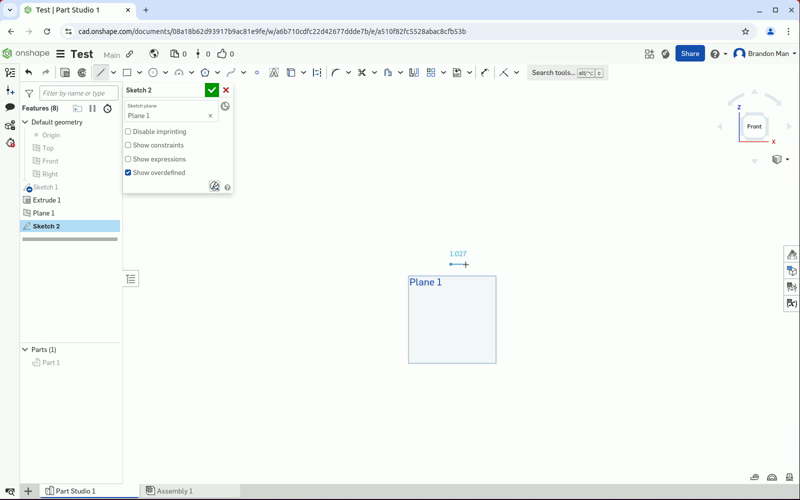
scroll(6)
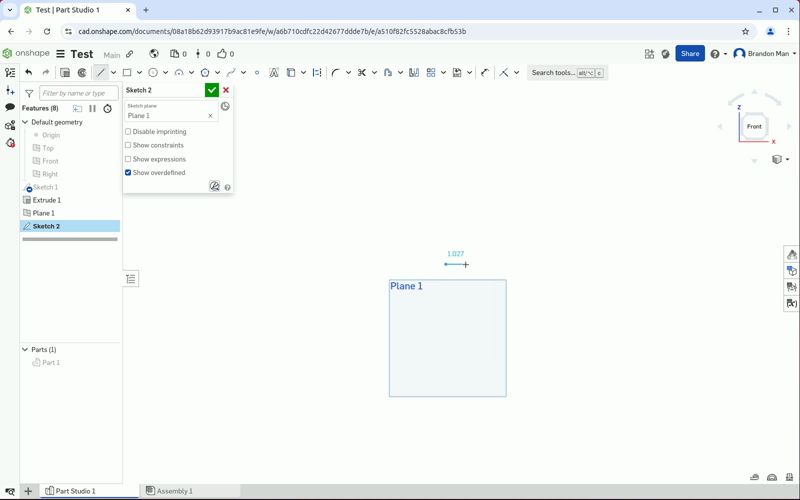
scroll(6)
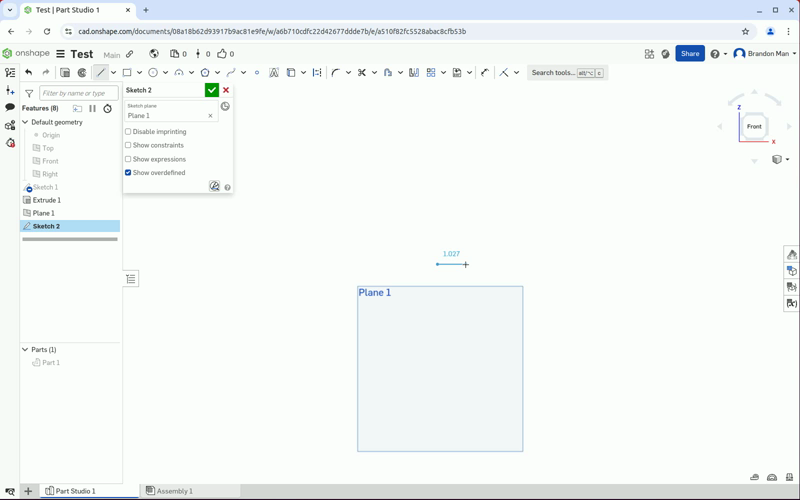
scroll(6)
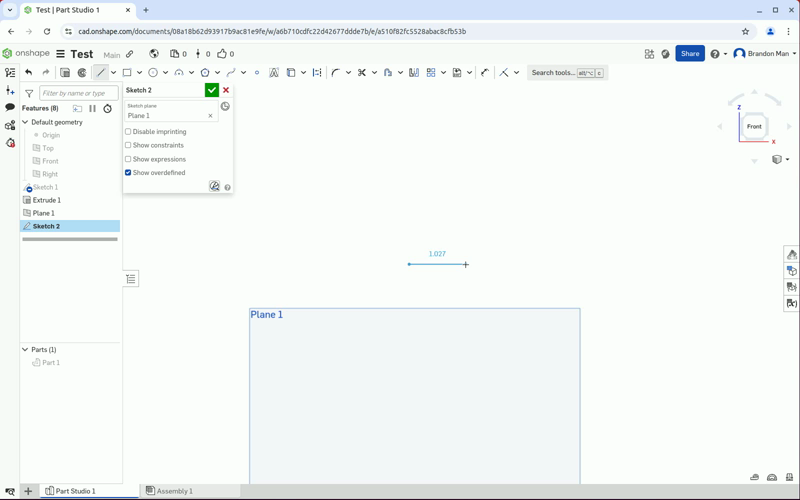
click(465, 264)
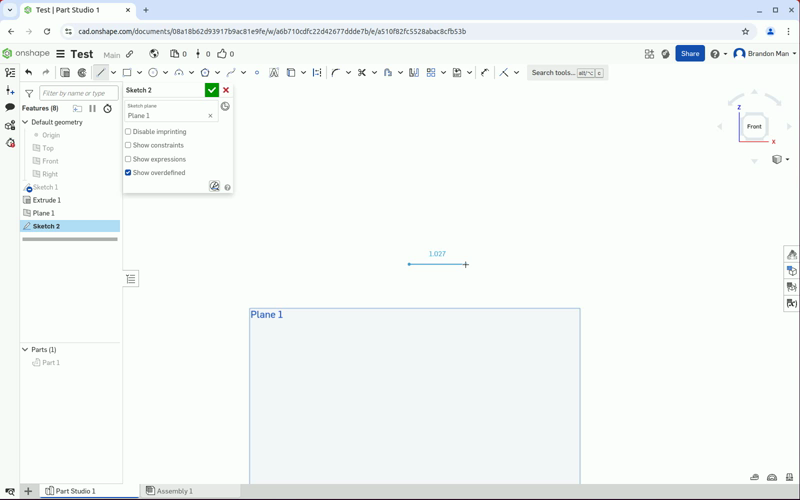
scroll(-6)
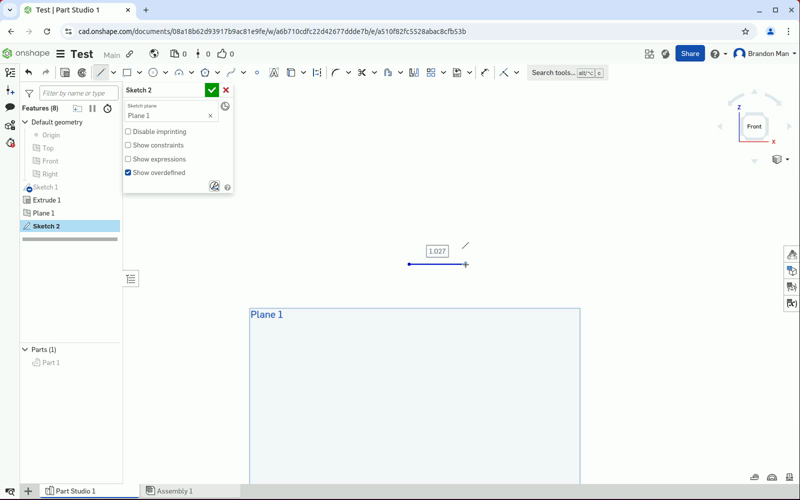
scroll(-6)
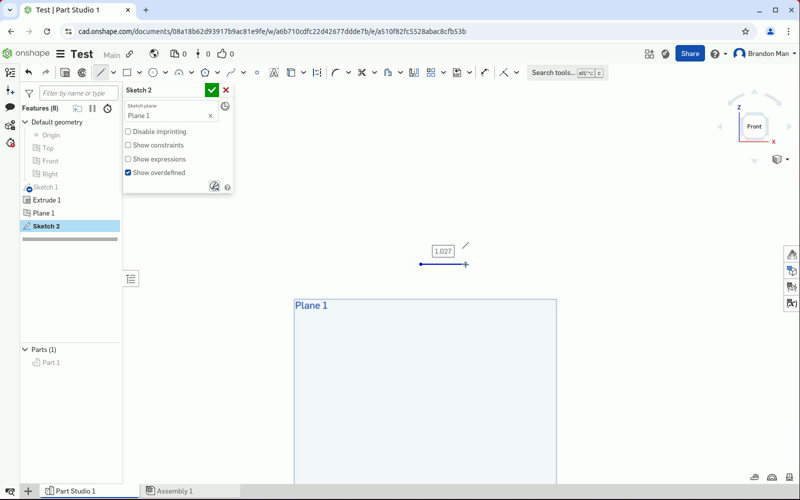
scroll(-6)
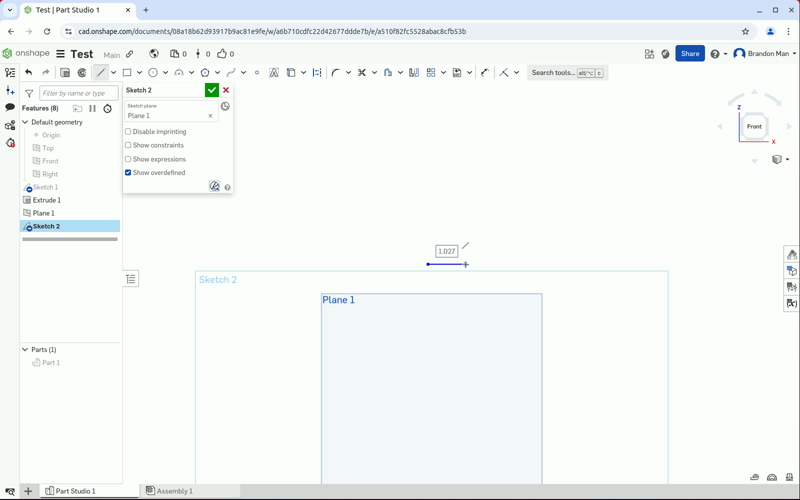
scroll(-6)
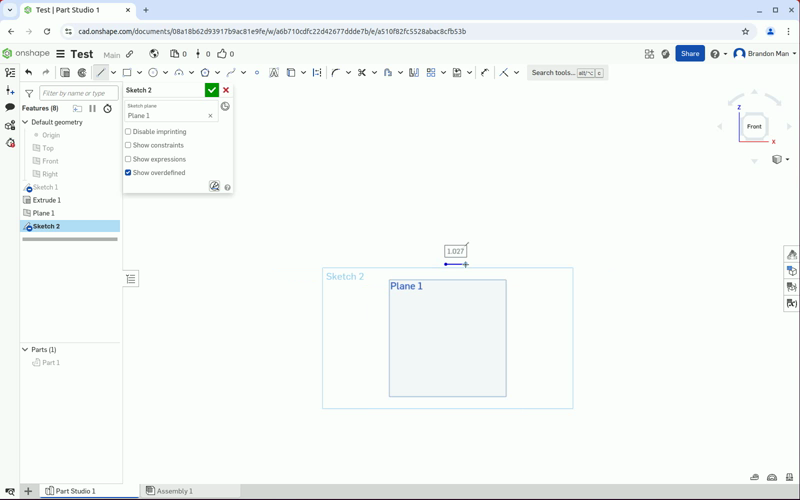
scroll(-6)
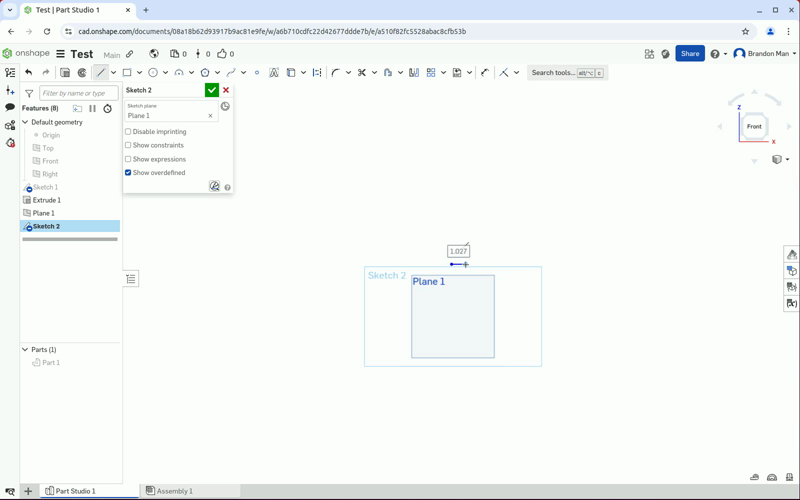
scroll(-6)
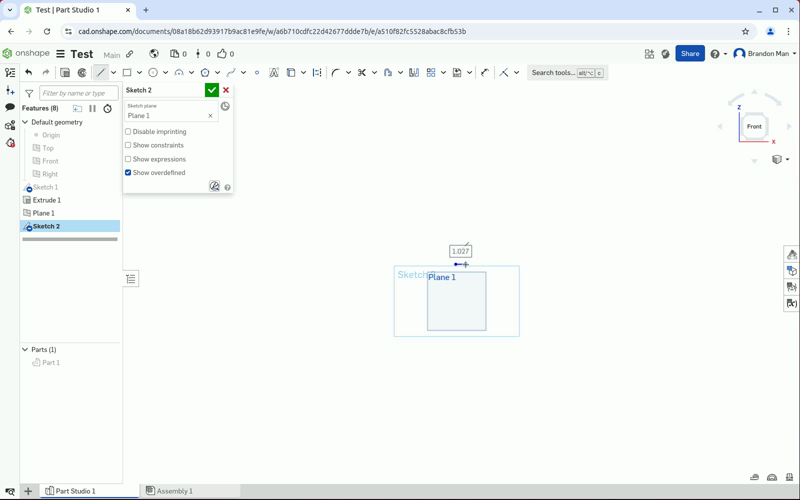
scroll(-6)
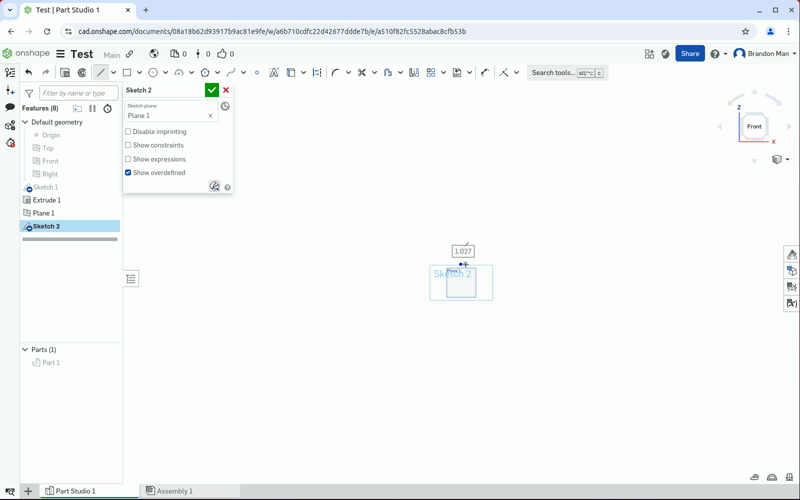
key_up(shift)
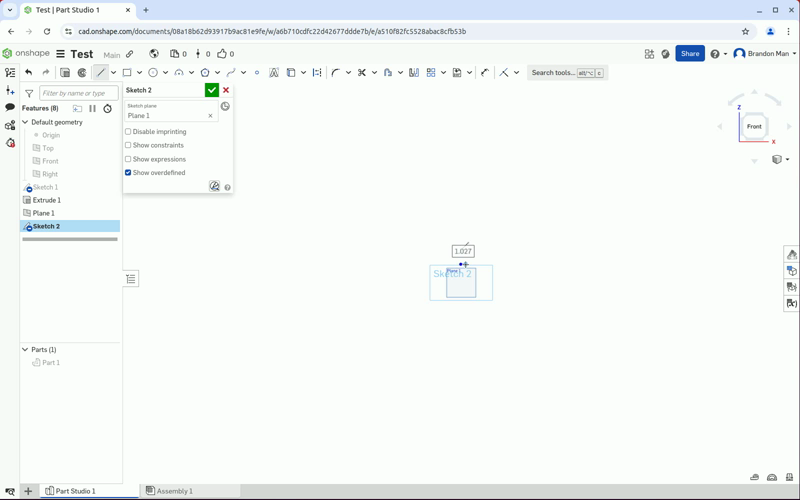
key_down(shift)
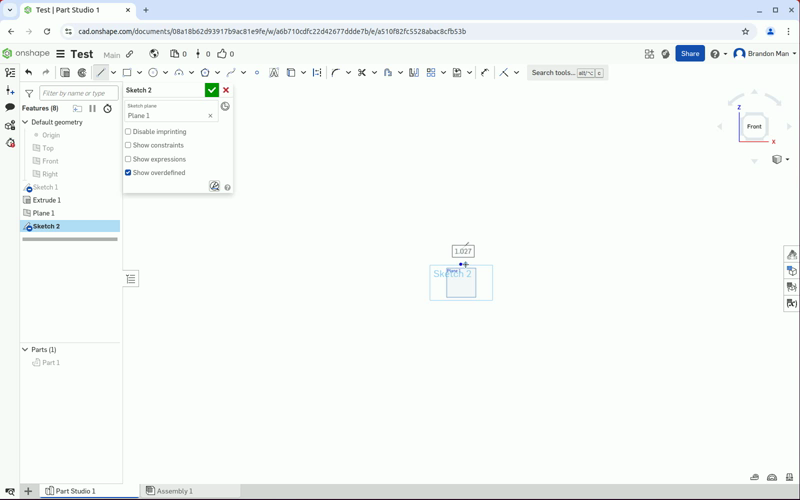
mouse_move(495, 264)
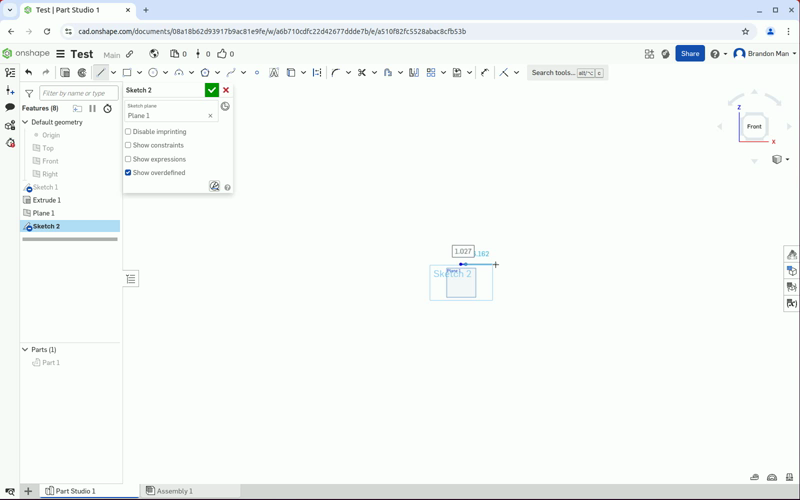
mouse_move(465, 244)
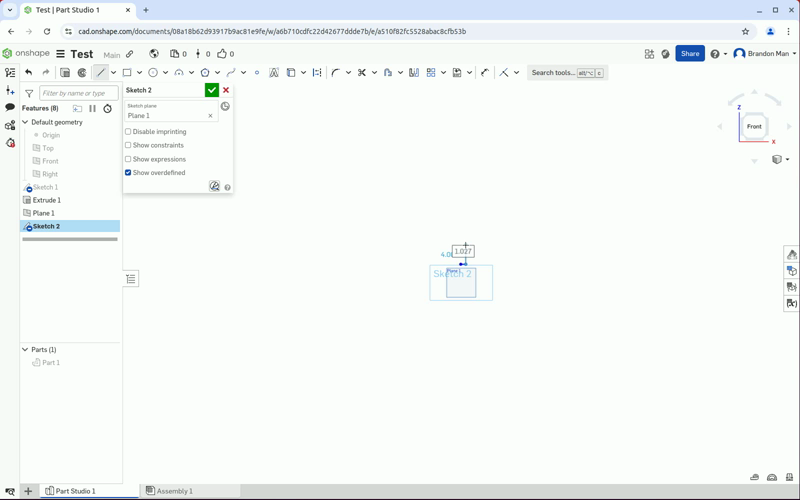
click(465, 244)
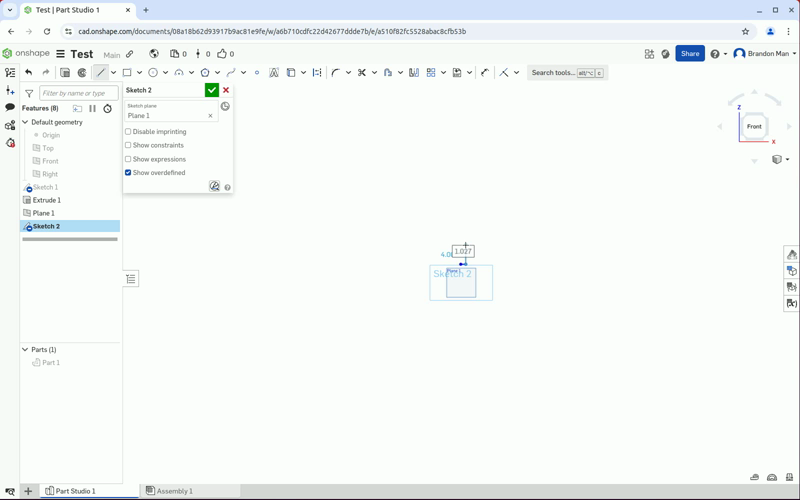
key_up(shift)
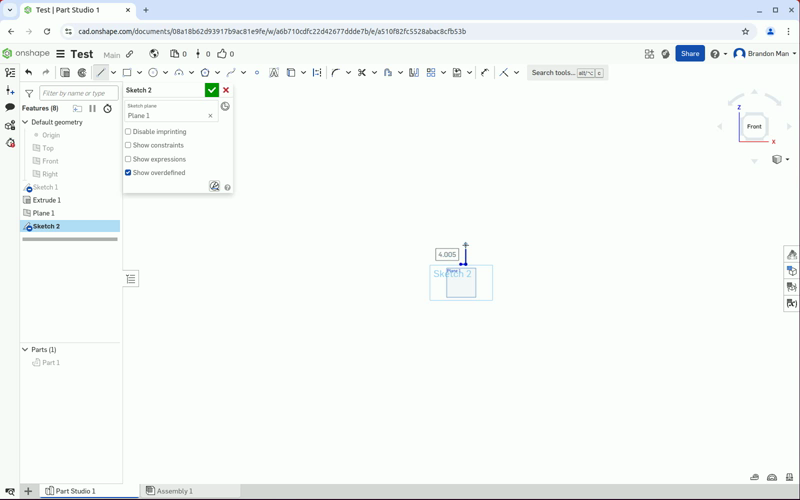
key_down(shift)
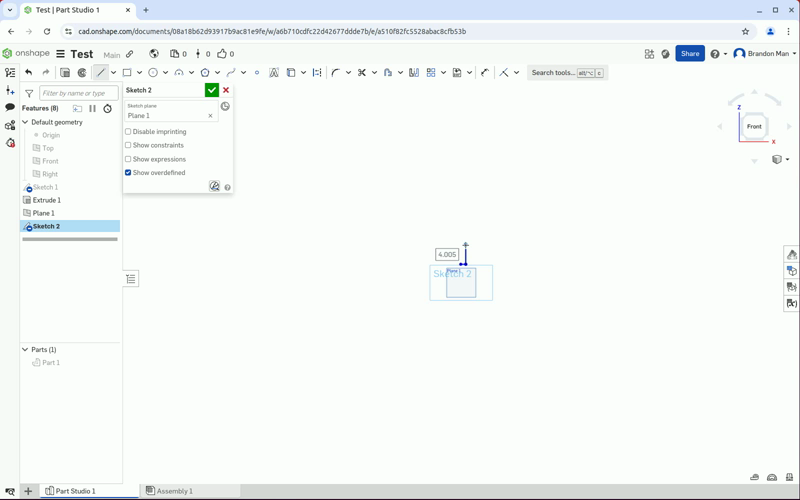
mouse_move(495, 244)
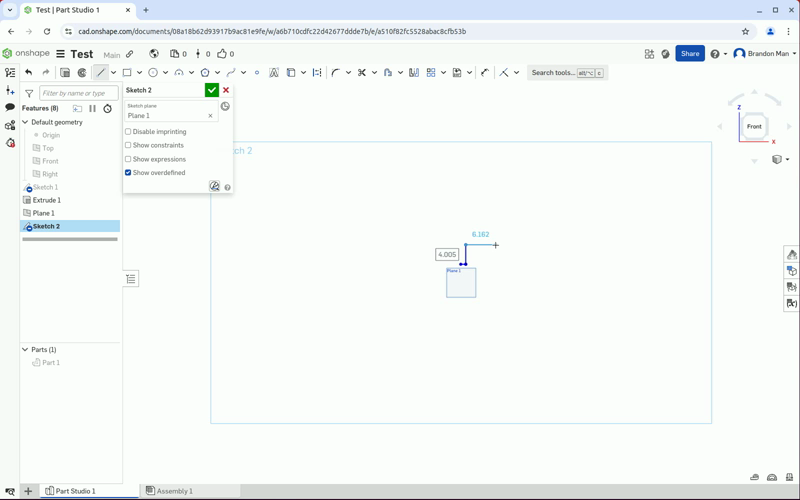
mouse_move(460, 244)
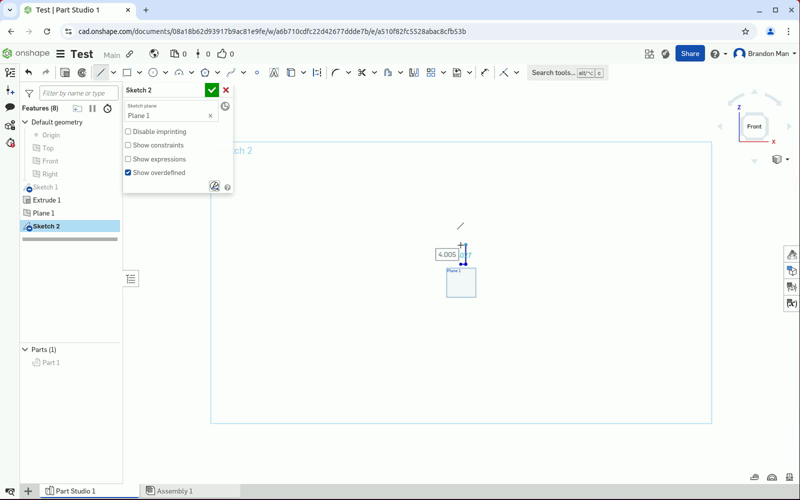
scroll(6)
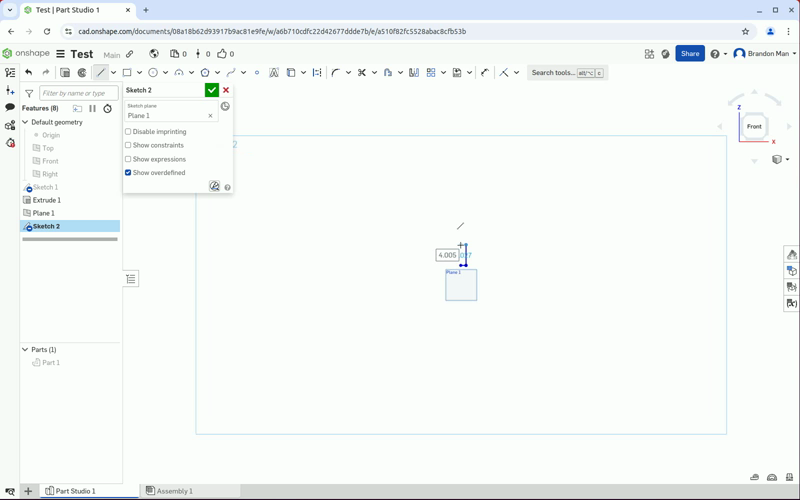
scroll(6)
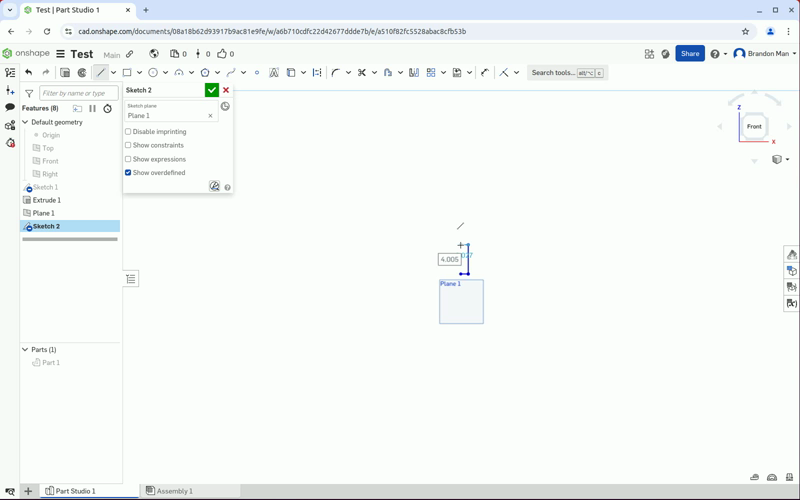
scroll(6)
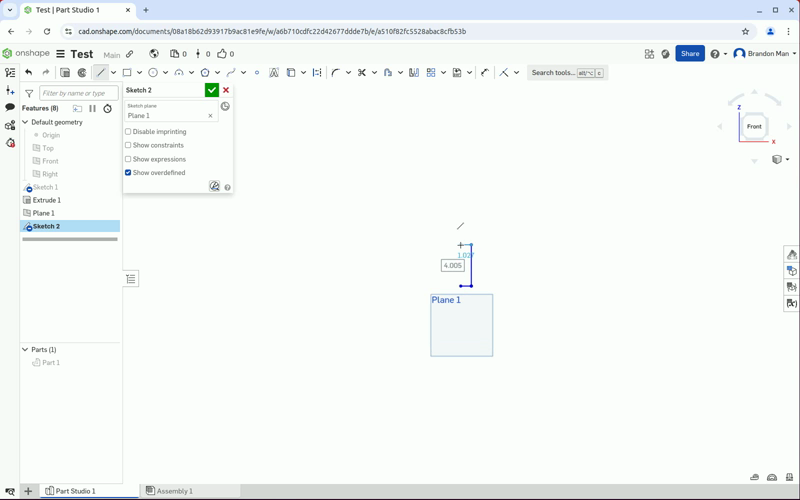
scroll(6)
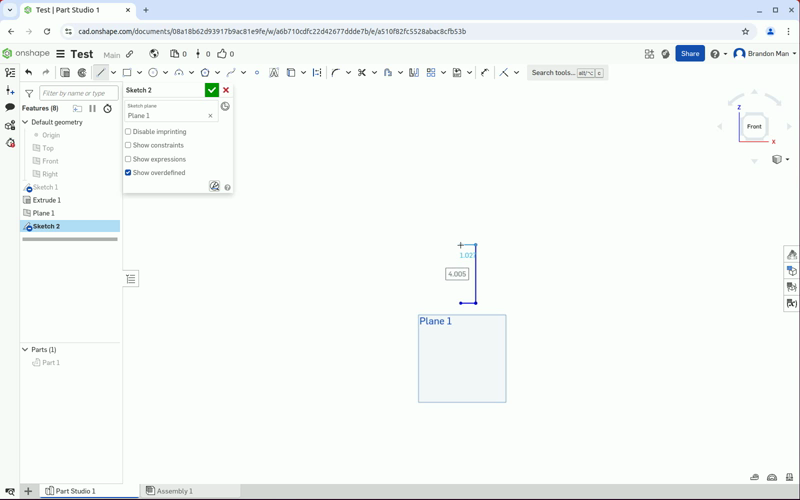
scroll(6)
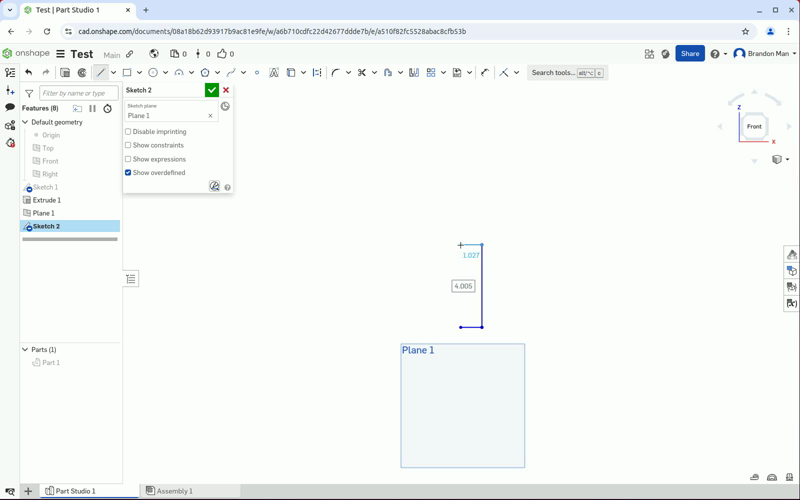
scroll(6)
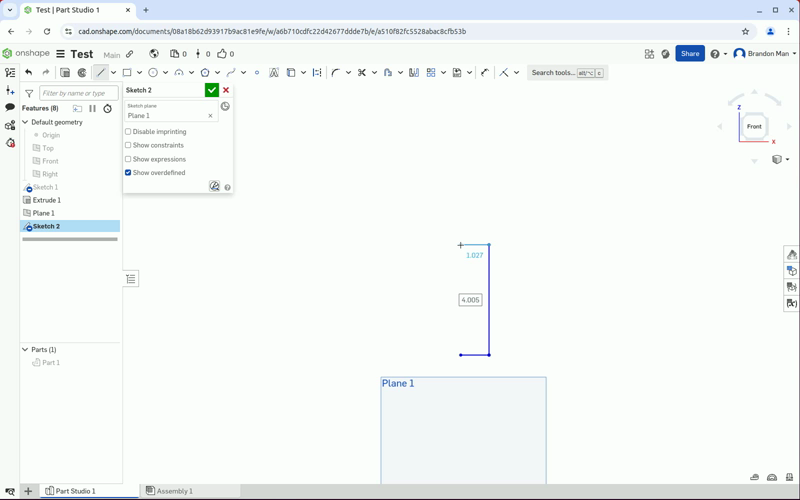
scroll(6)
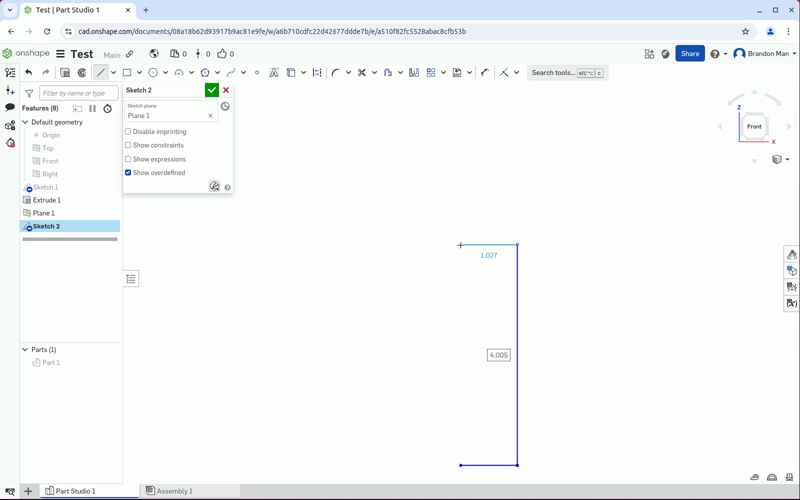
click(460, 244)
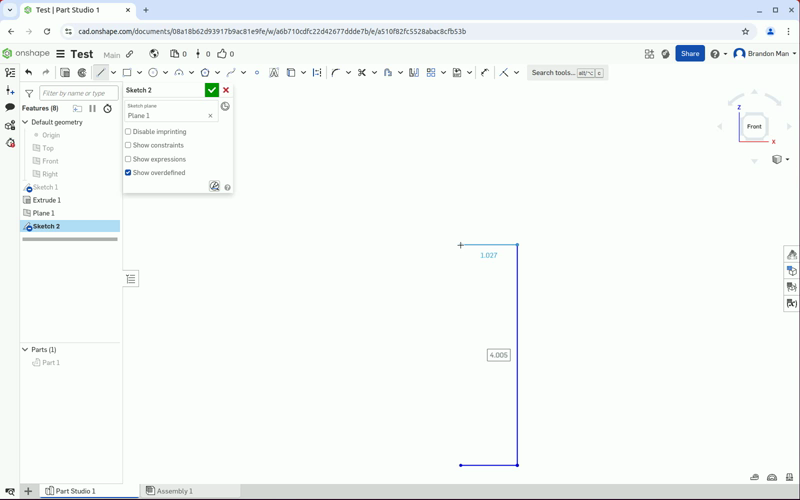
scroll(-6)
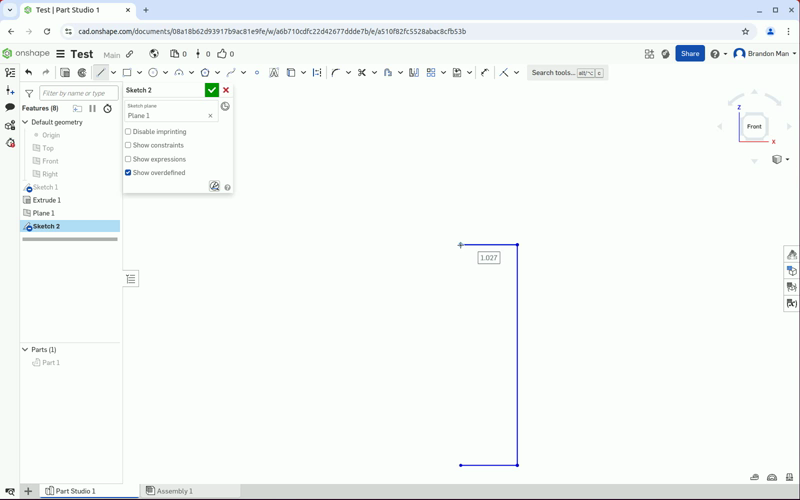
scroll(-6)
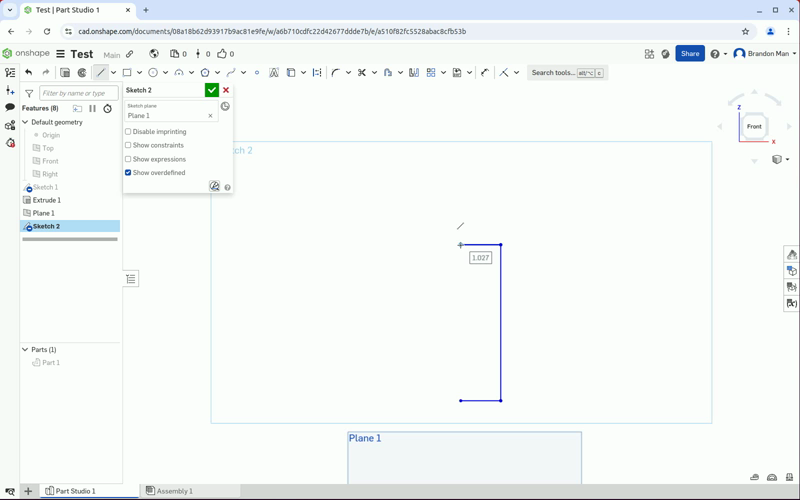
scroll(-6)
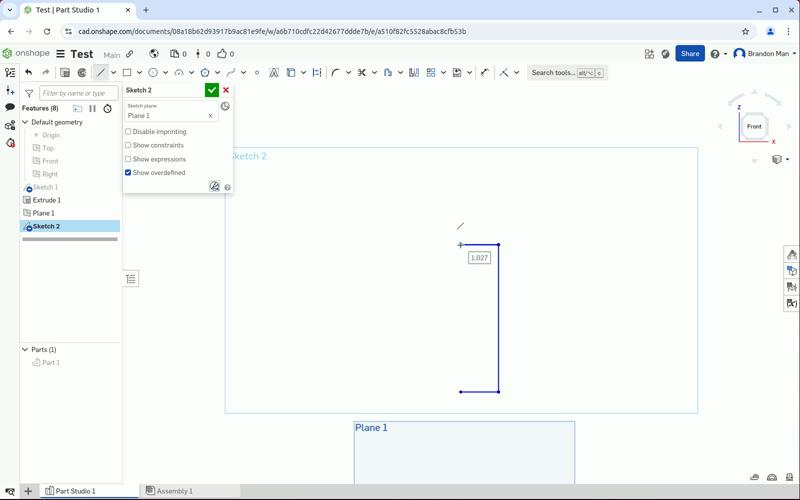
scroll(-6)
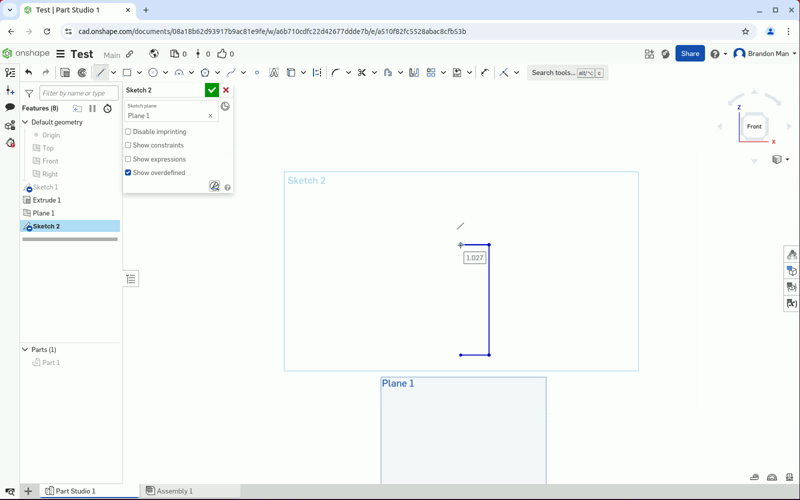
scroll(-6)
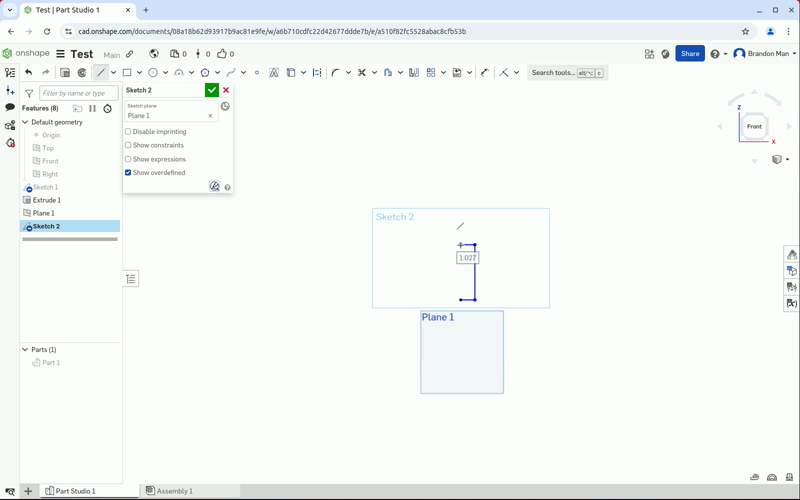
scroll(-6)
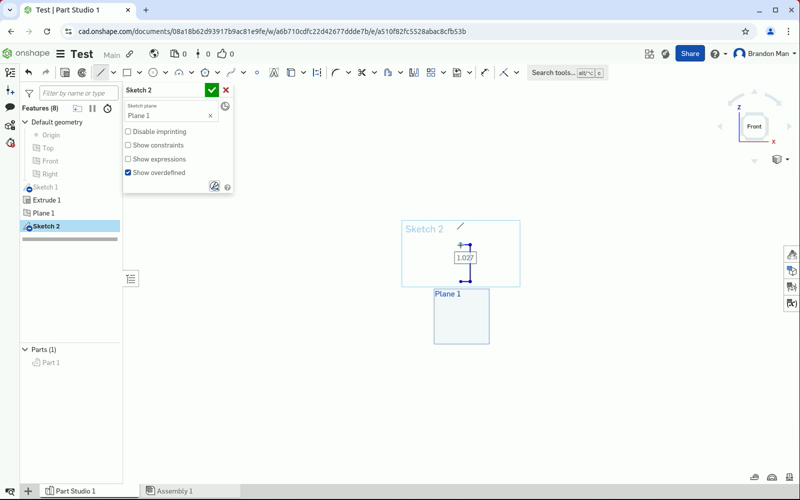
scroll(-6)
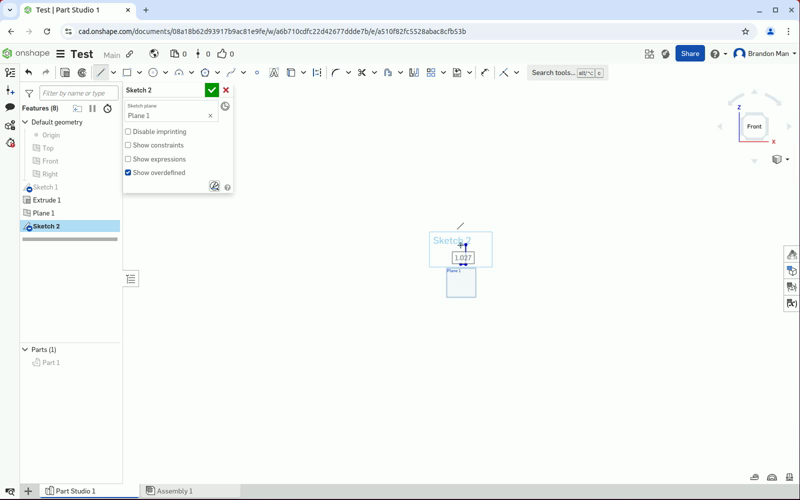
key_up(shift)
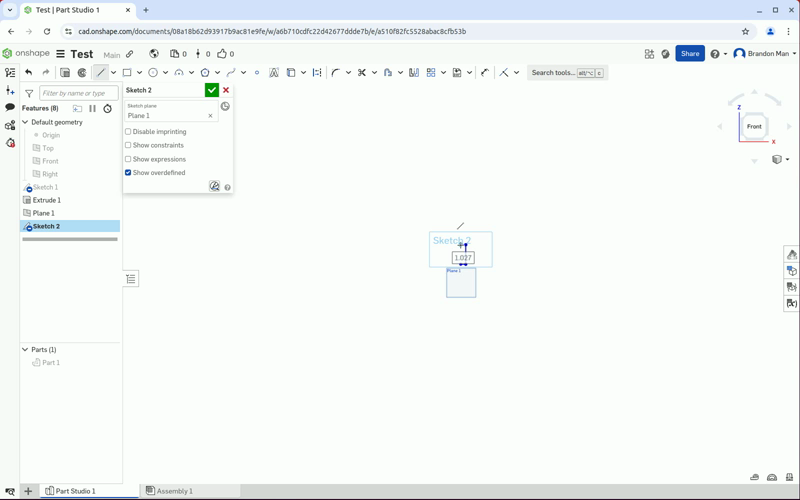
mouse_move(490, 244)
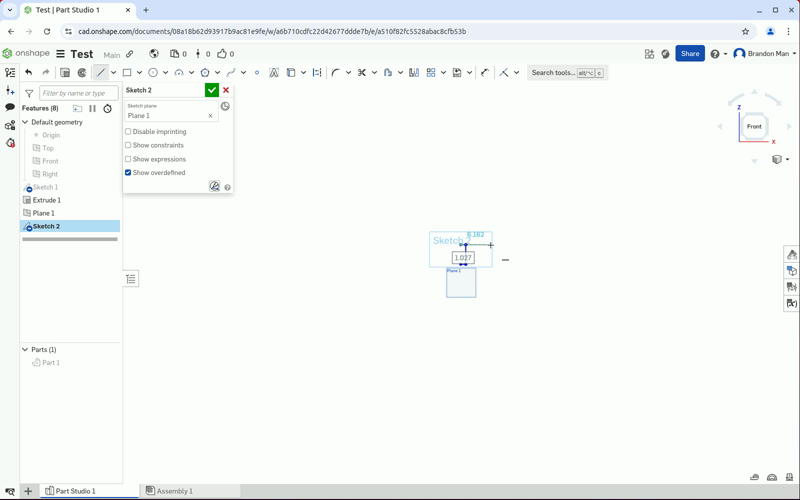
key_down(shift)
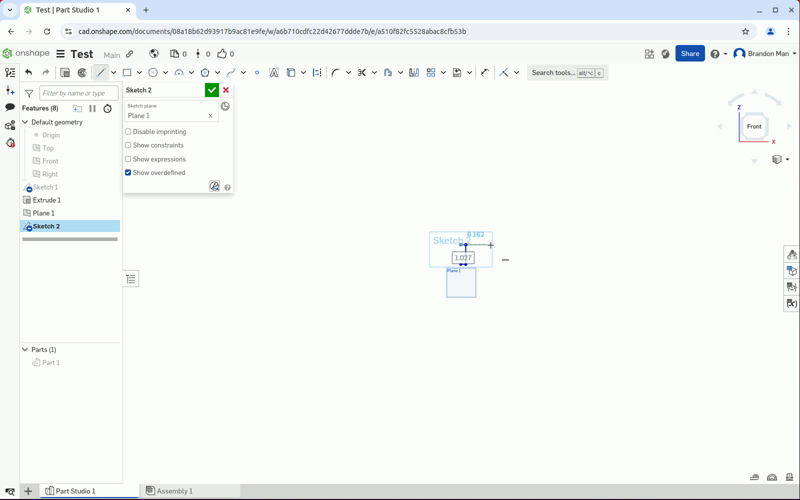
mouse_move(460, 264)
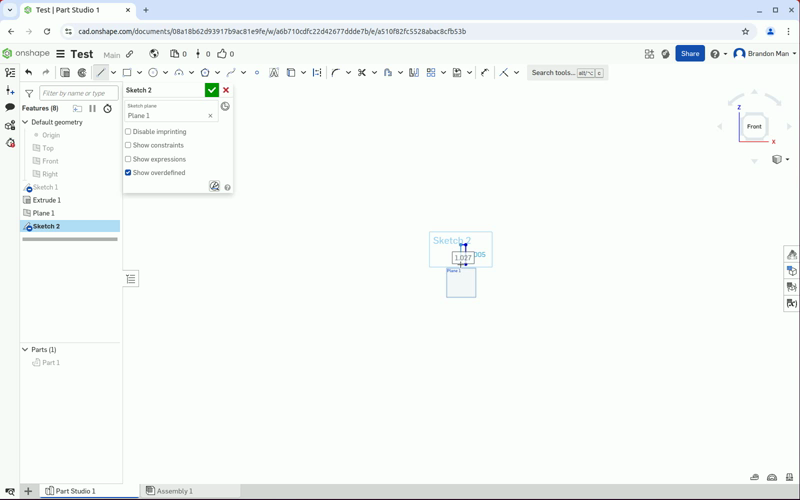
key_up(shift)
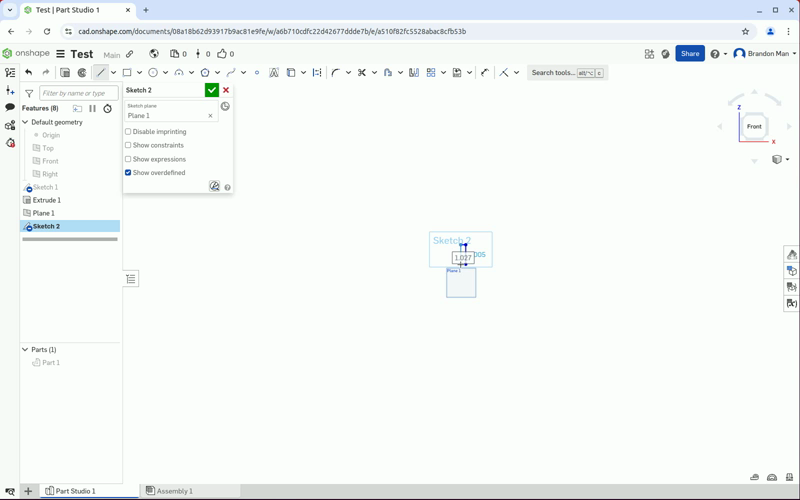
click(460, 264)
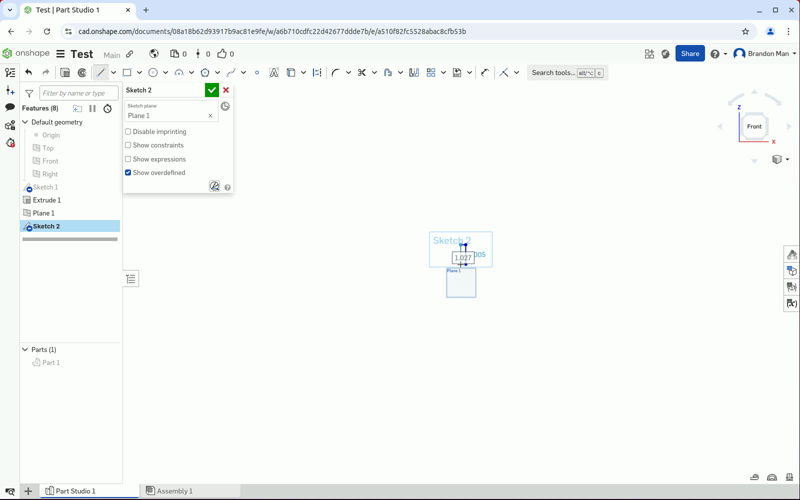
key(esc)
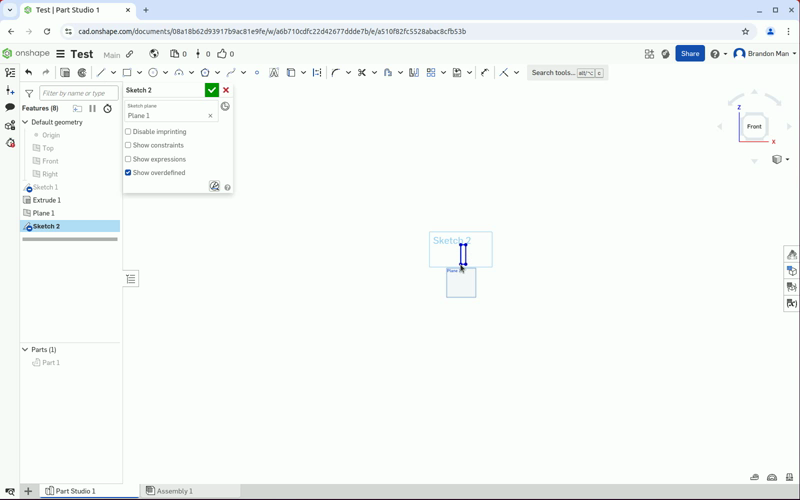
mouse_move(461, 255)
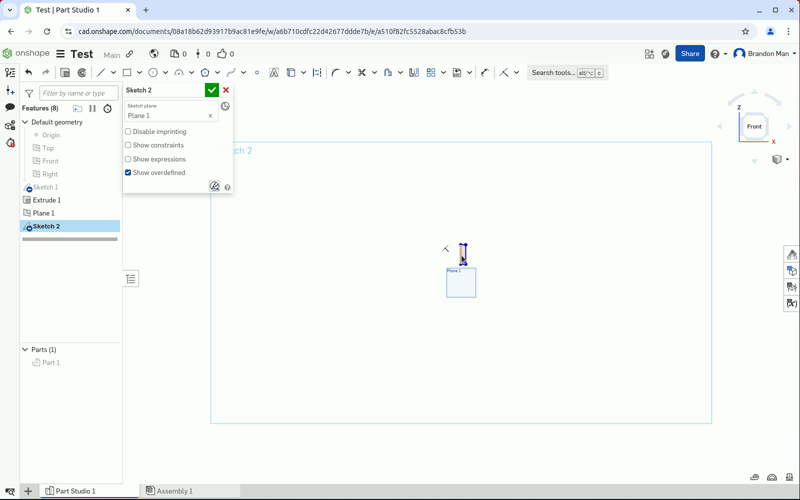
scroll(6)
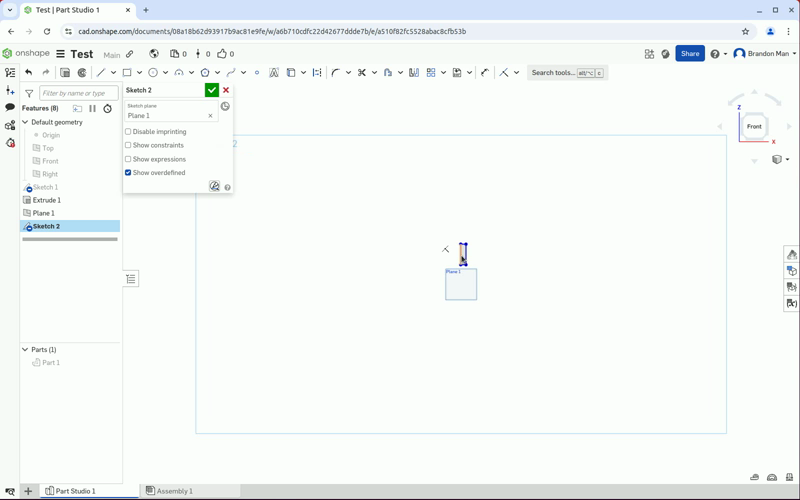
scroll(6)
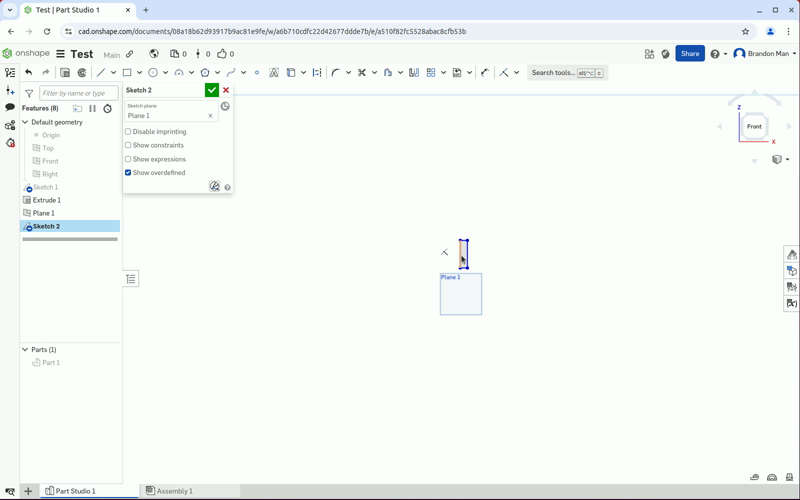
scroll(6)
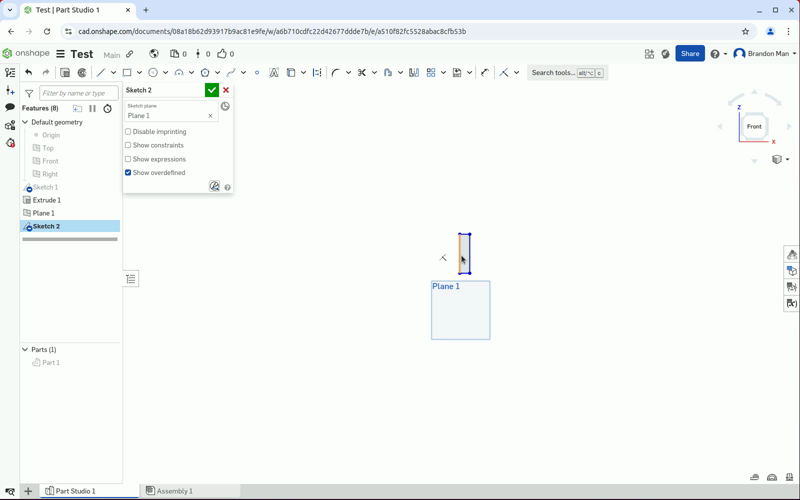
scroll(6)
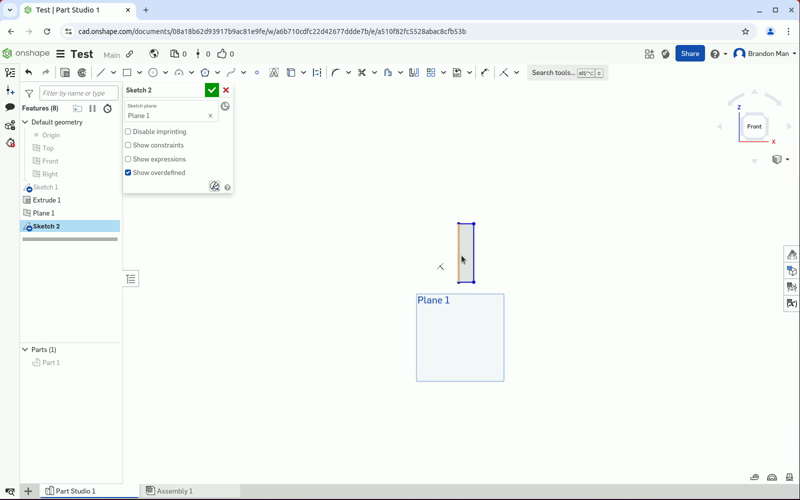
scroll(6)
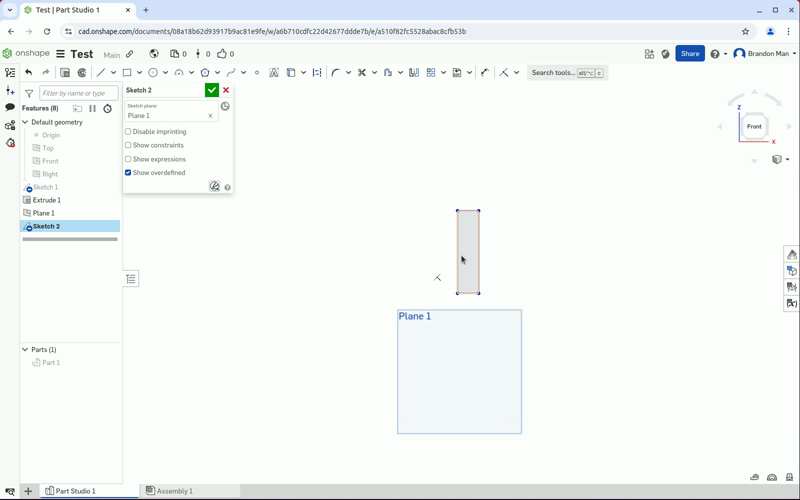
scroll(6)
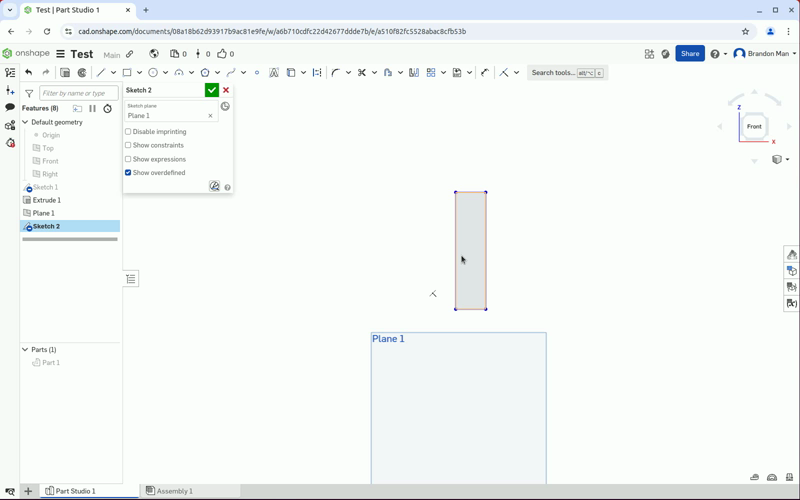
scroll(6)
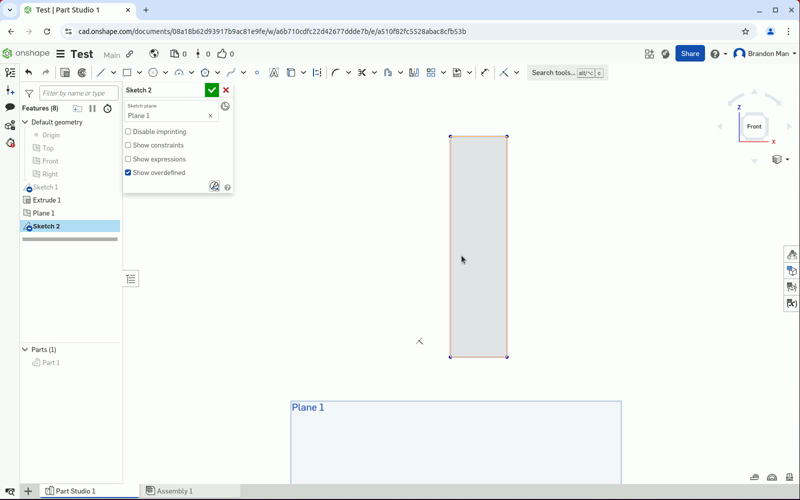
click(461, 255)
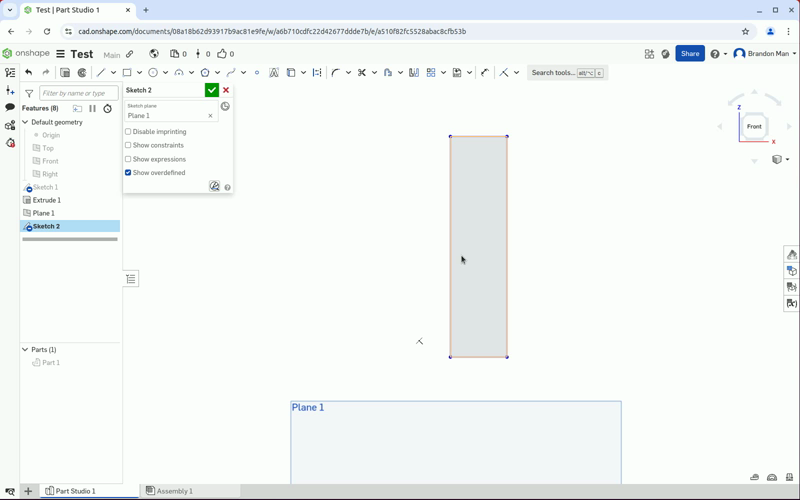
scroll(-6)
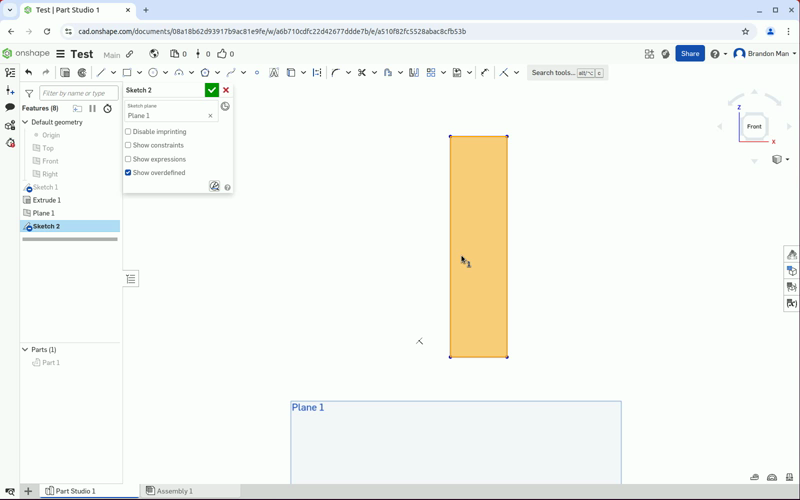
scroll(-6)
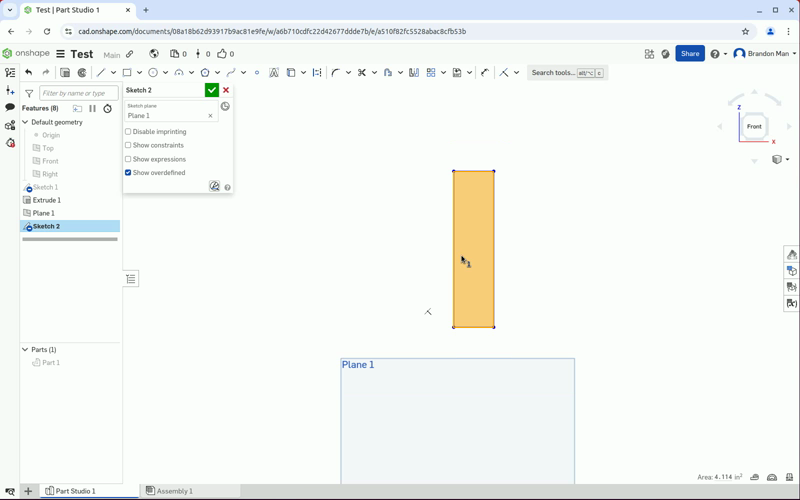
scroll(-6)
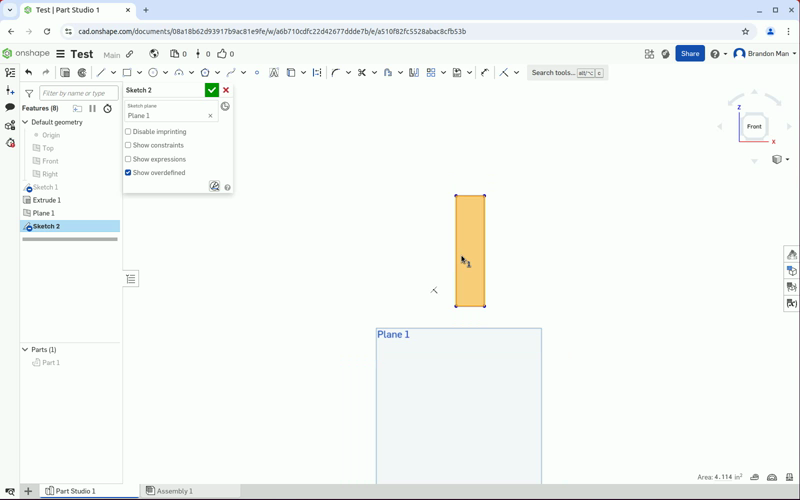
scroll(-6)
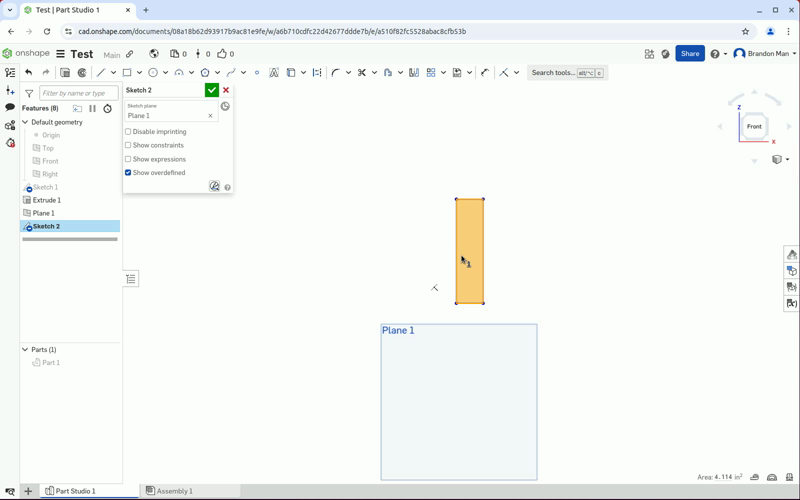
scroll(-6)
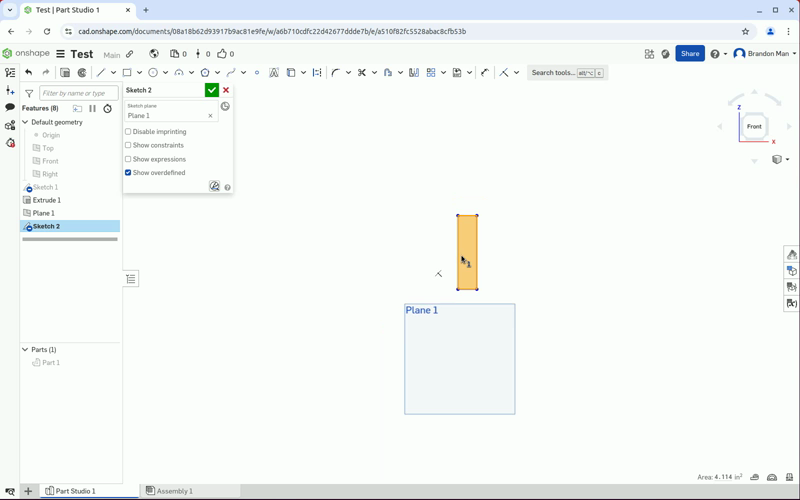
scroll(-6)
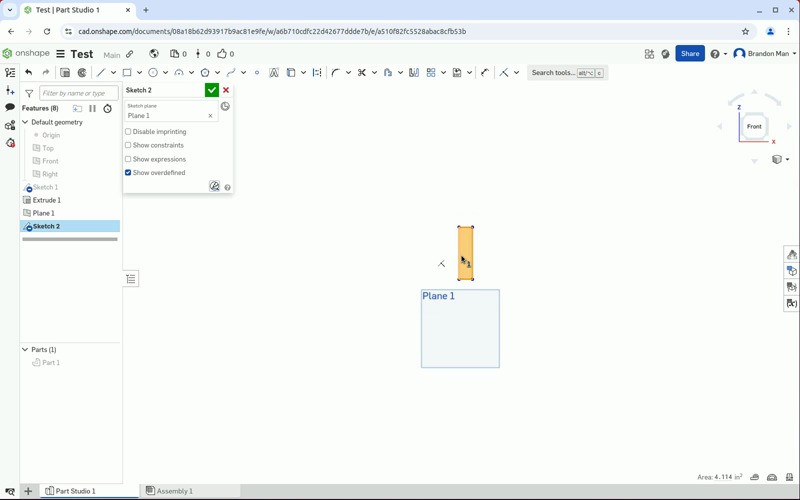
scroll(-6)
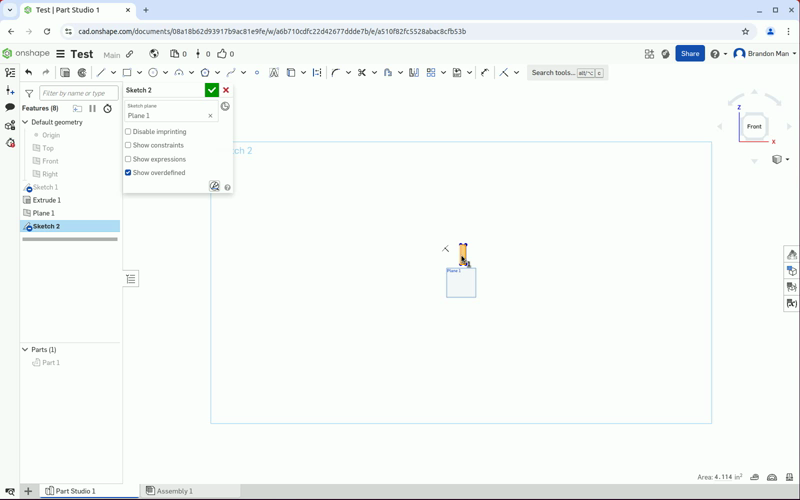
mouse_move(73, 352)
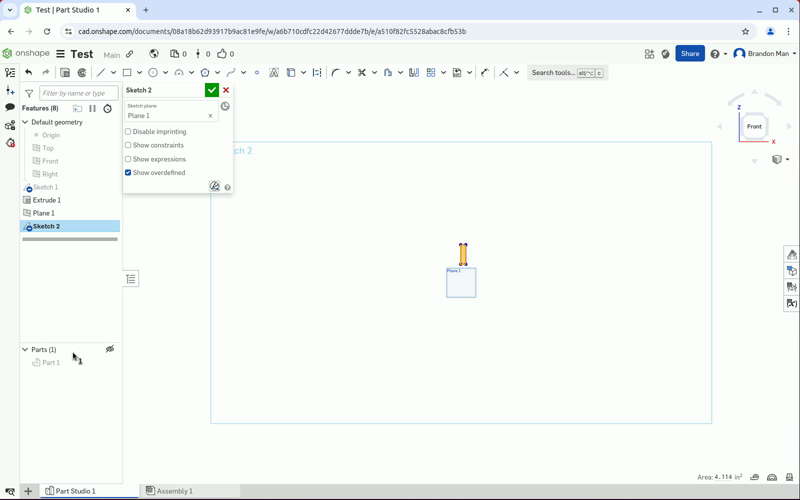
key(shift+y)
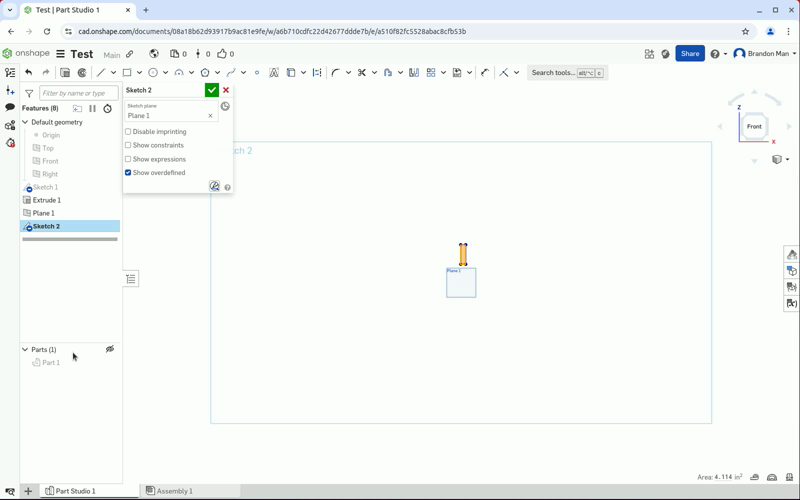
key(shift+e)
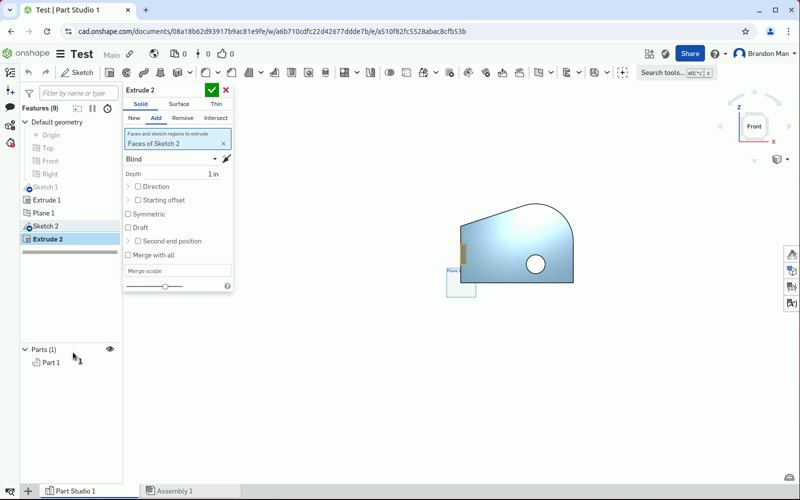
mouse_move(143, 106)
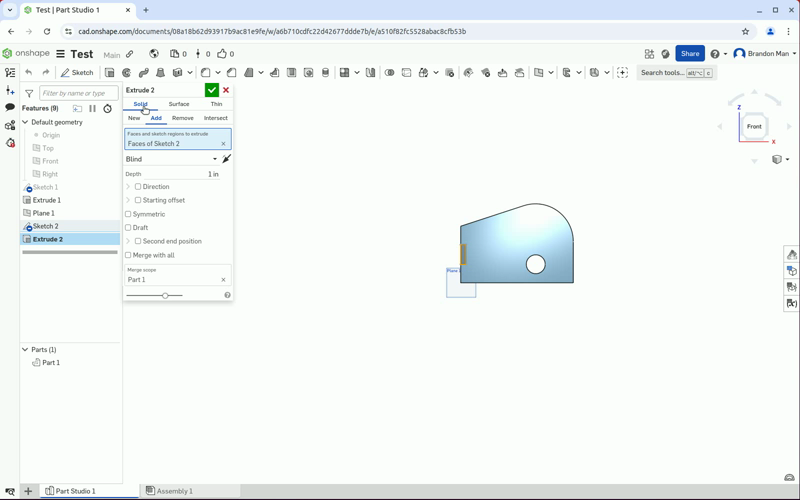
click(143, 106)
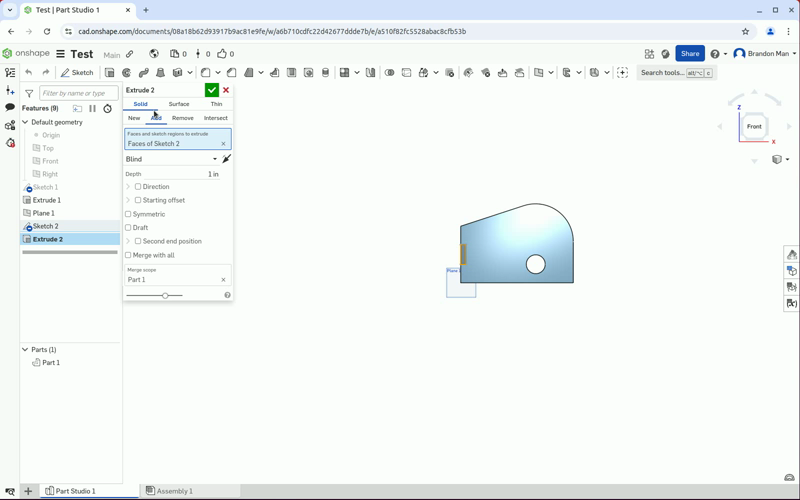
mouse_move(186, 120)
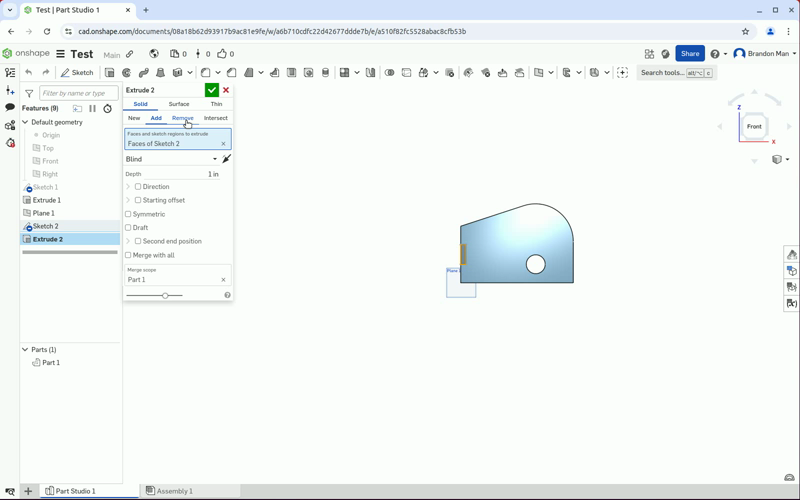
click(186, 120)
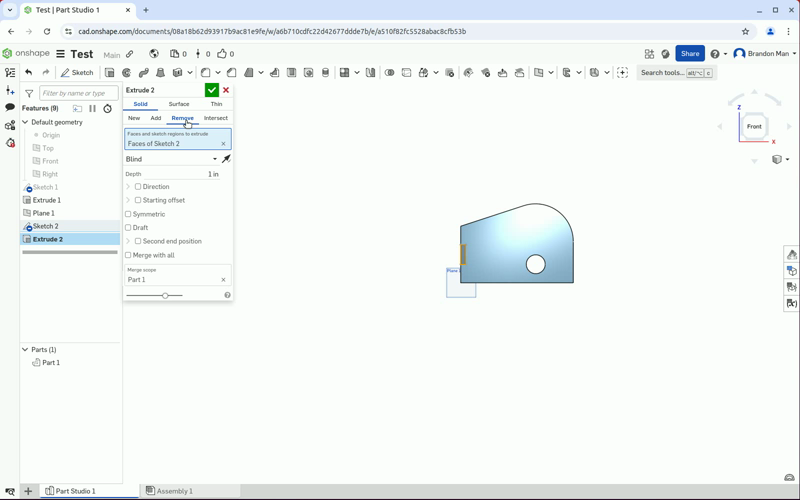
key(tab, 4)
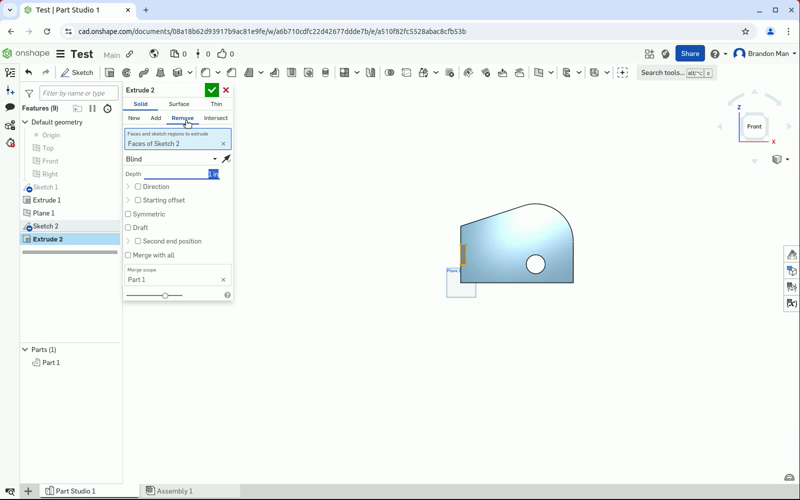
text(0.963)
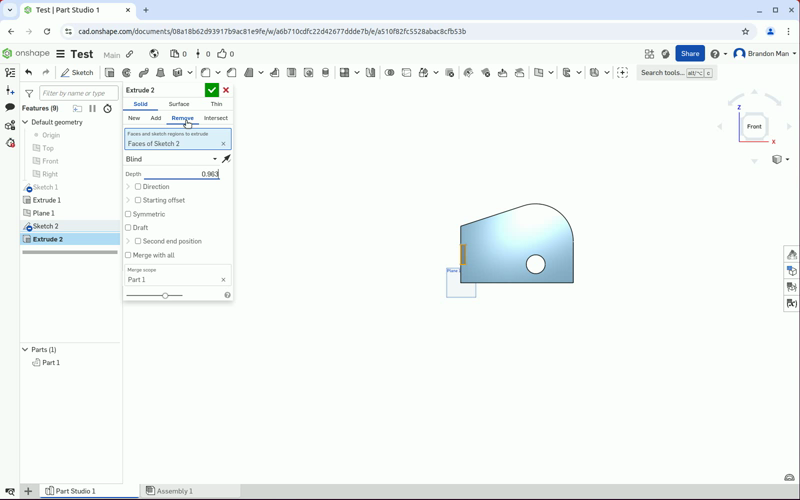
key(tab, 6)
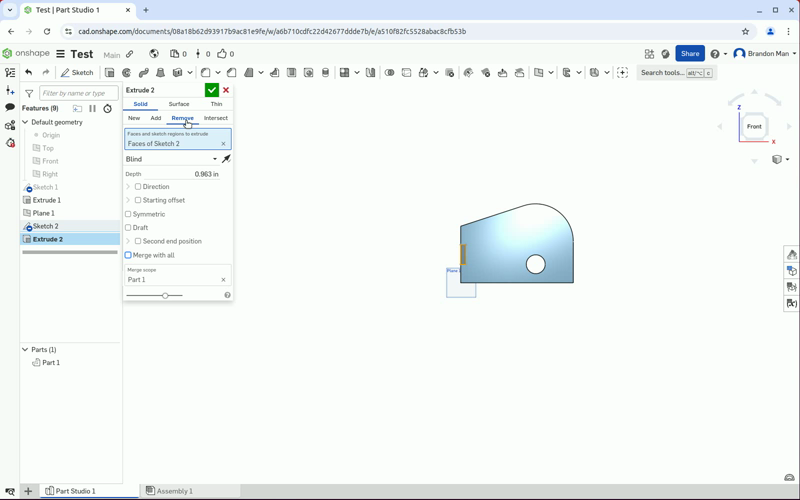
key(space)
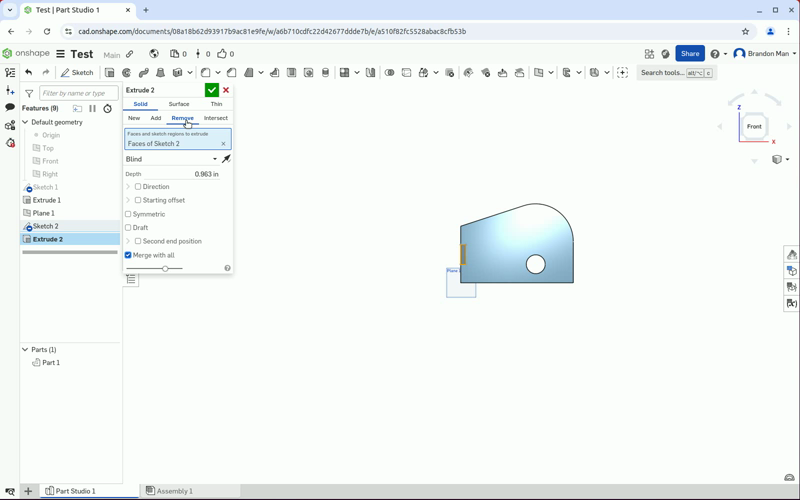
key(enter)
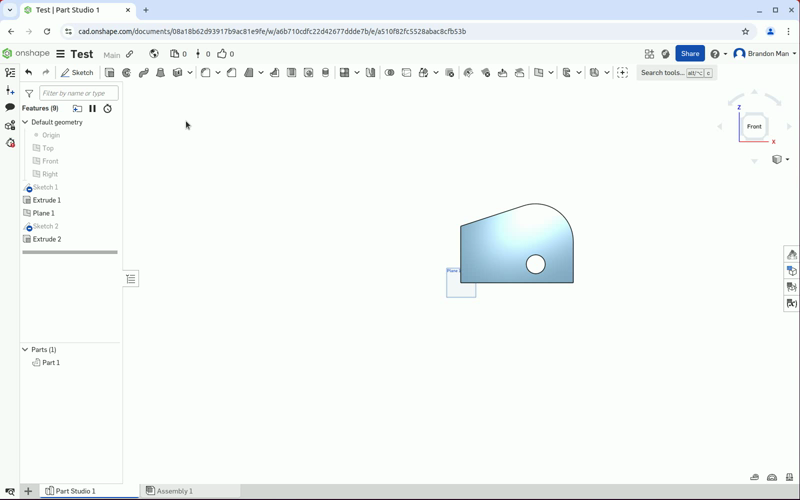
key(shift+h)
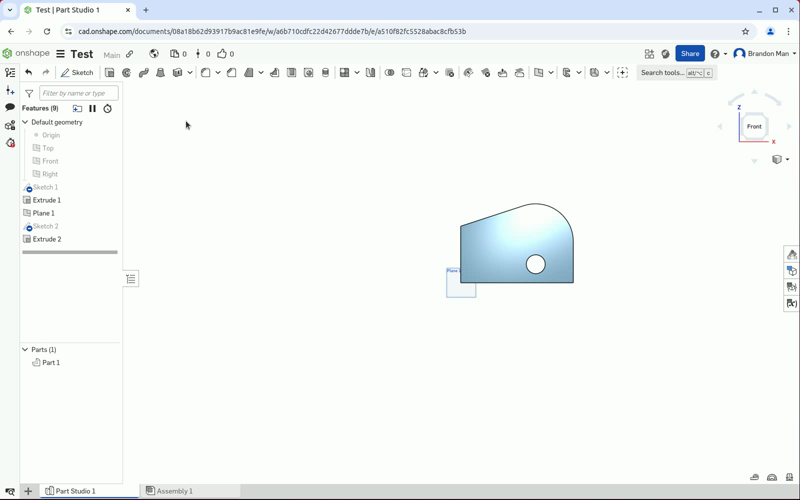
key(shift+h)
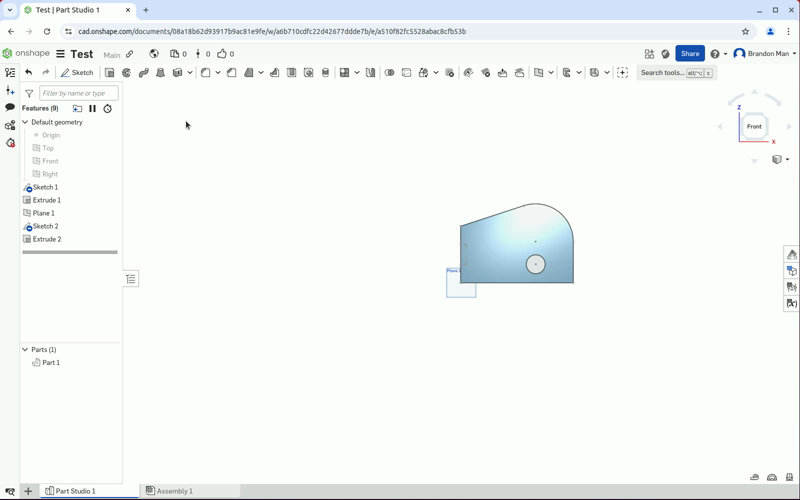
key(shift+7)
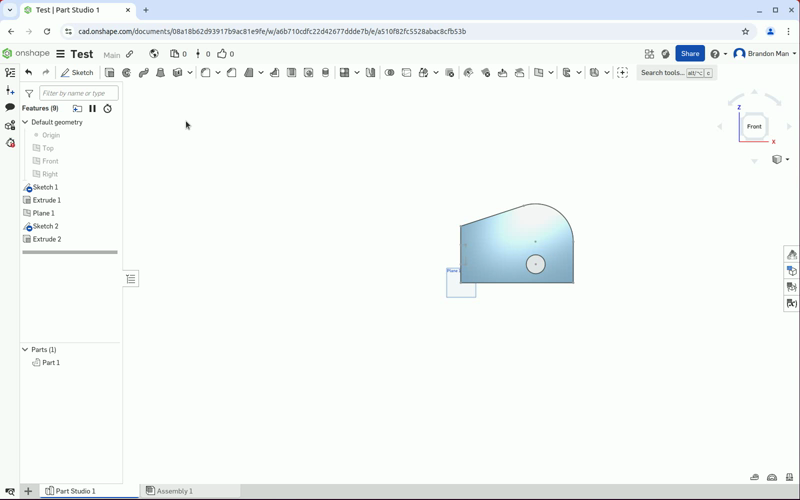
key(left, 2)
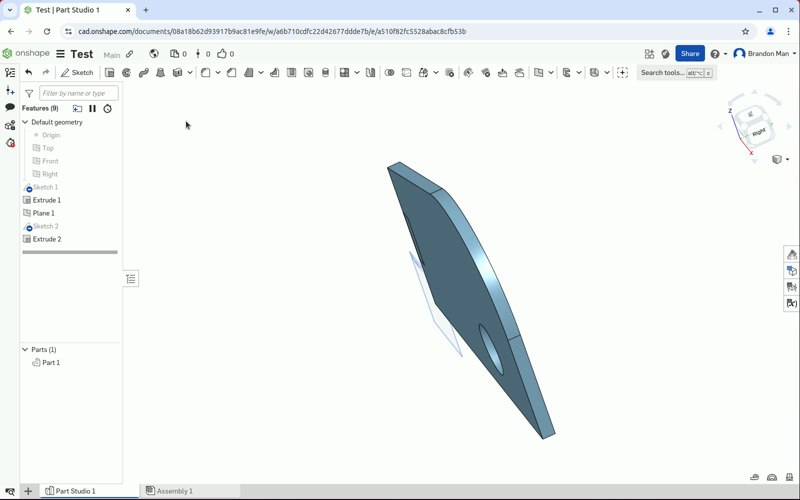
key(down, 2)
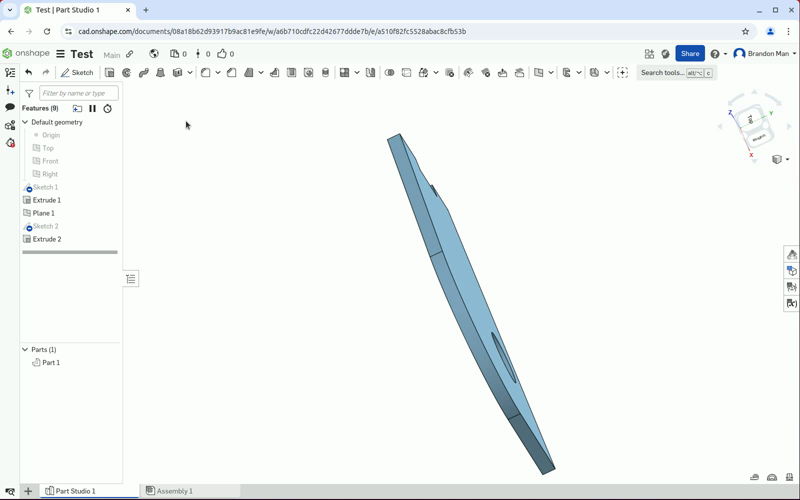
key(up, 2)
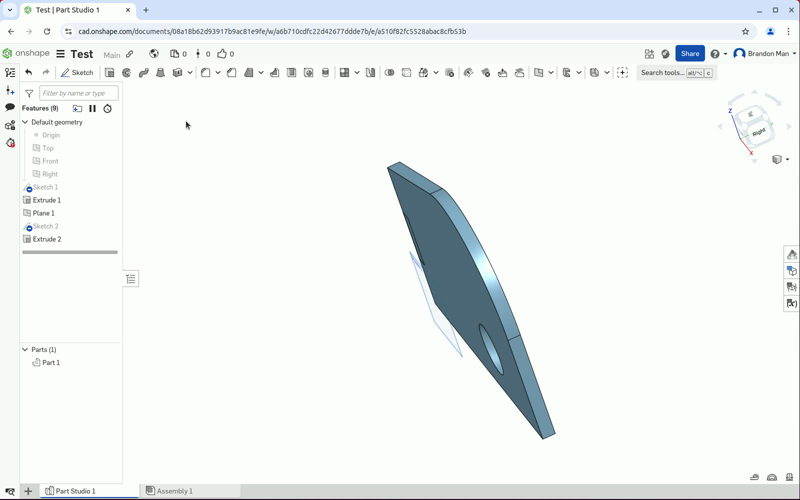
key(right, 2)
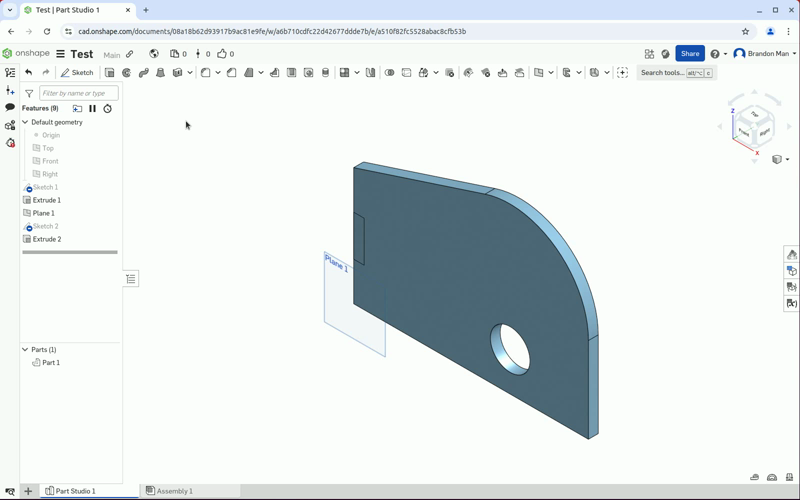
mouse_move(73, 189)
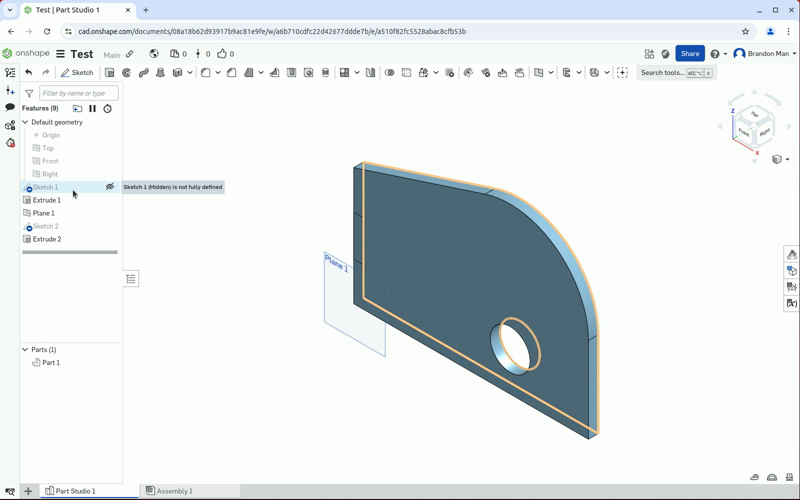
click(73, 189)